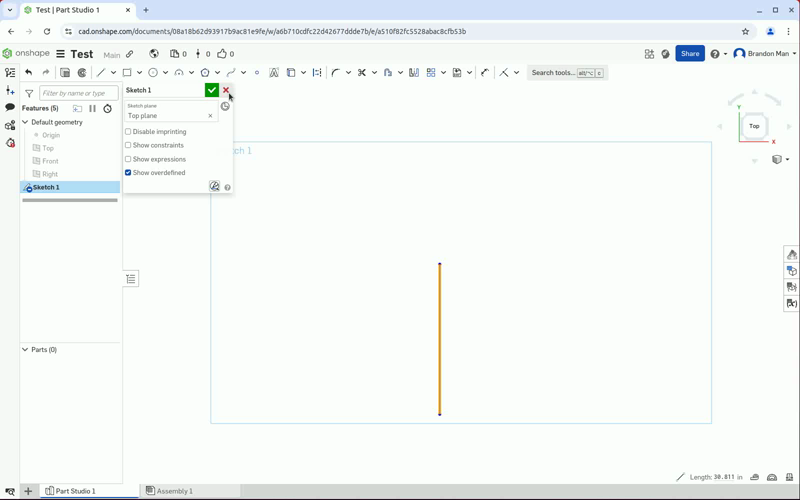
key(shift+h)
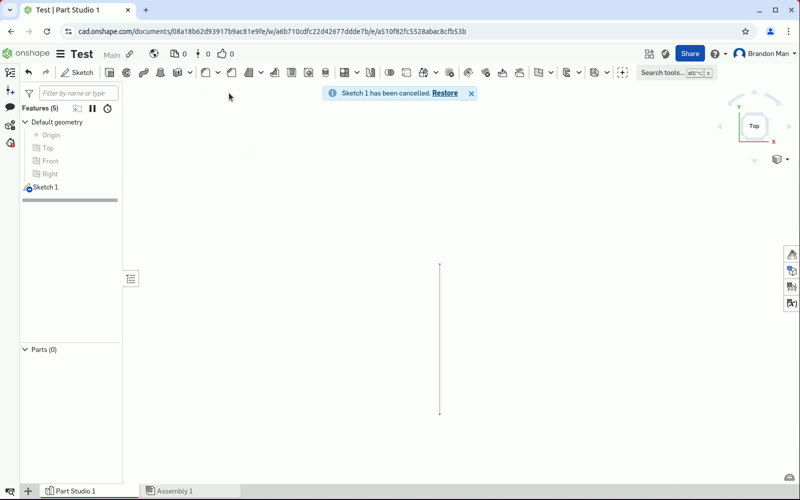
key(shift+s)
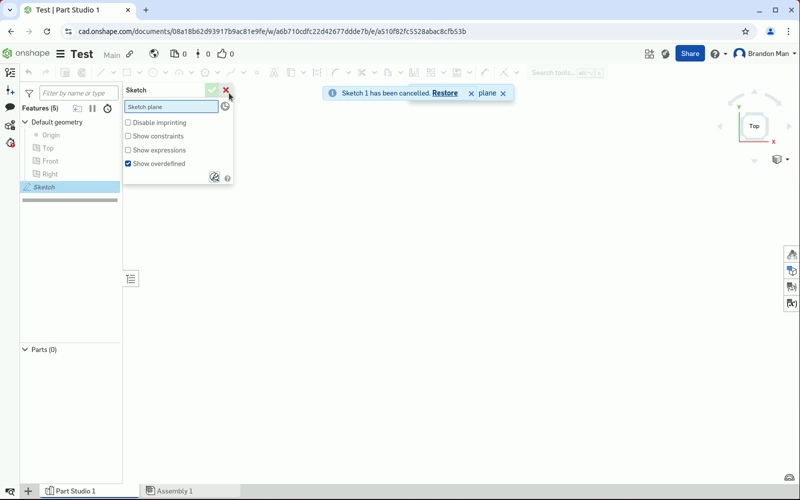
mouse_move(73, 150)
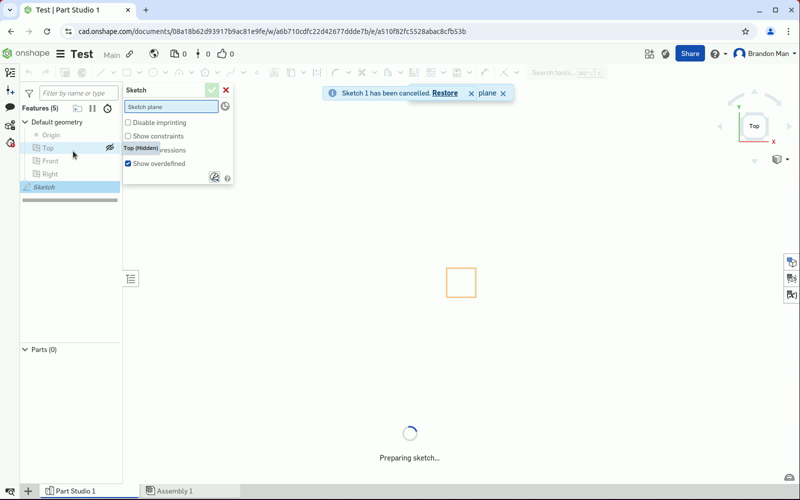
click(73, 150)
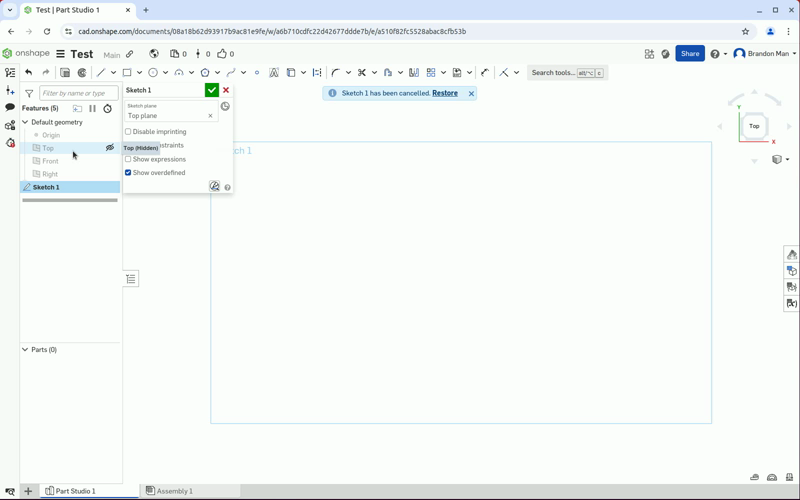
mouse_move(73, 352)
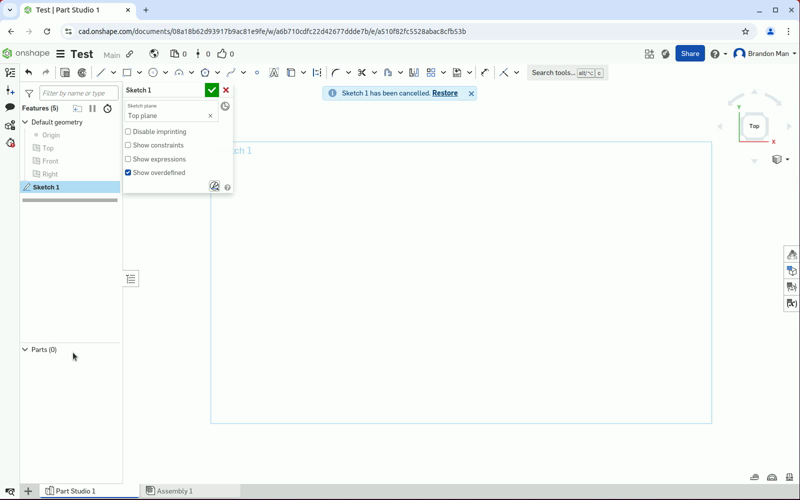
key(y)
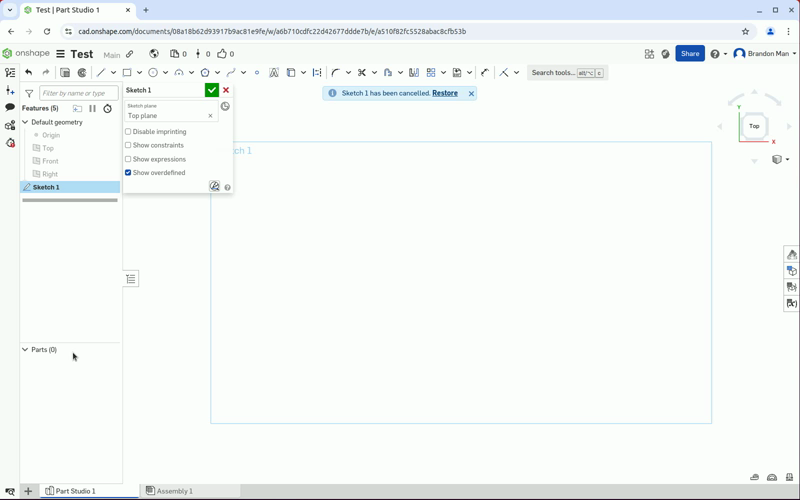
key(l)
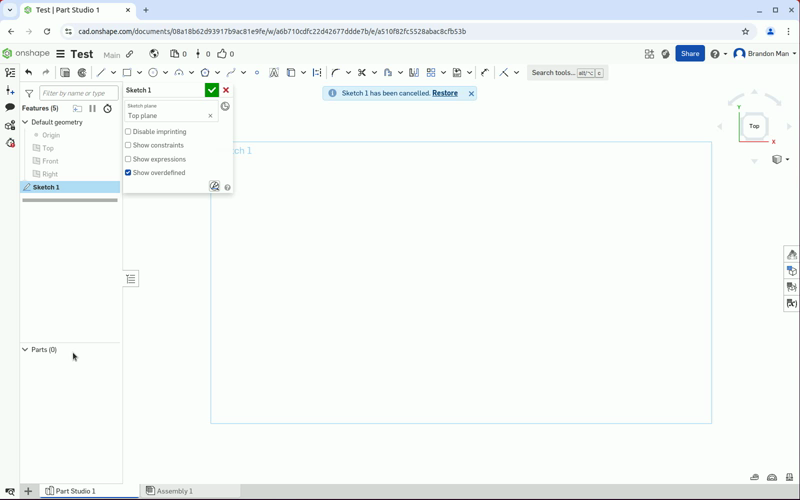
key_down(shift)
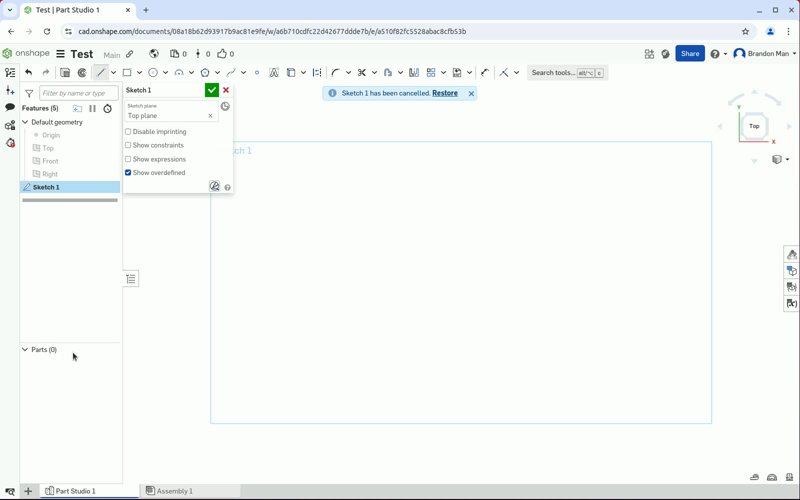
mouse_move(348, 282)
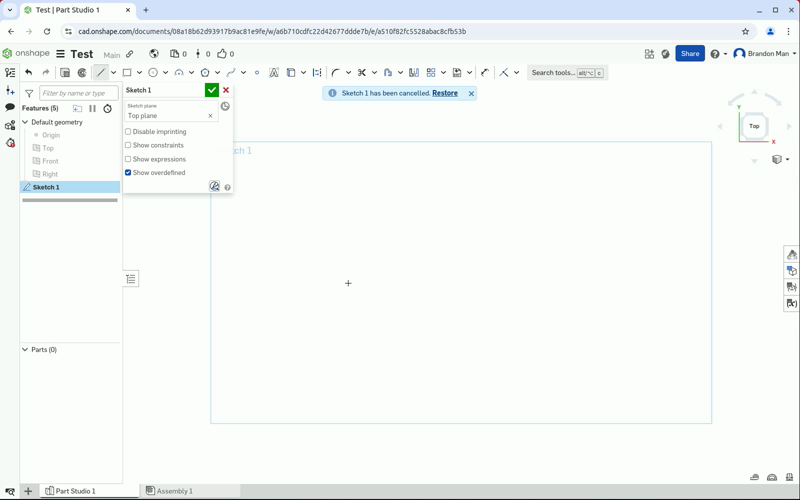
click(348, 282)
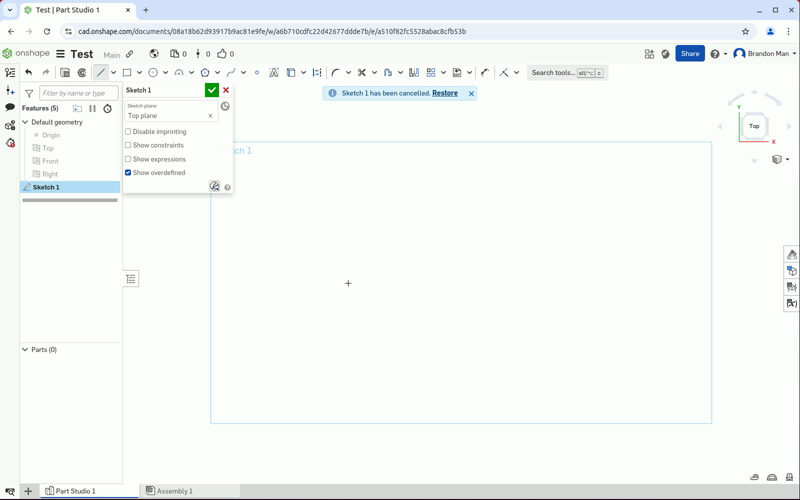
key_up(shift)
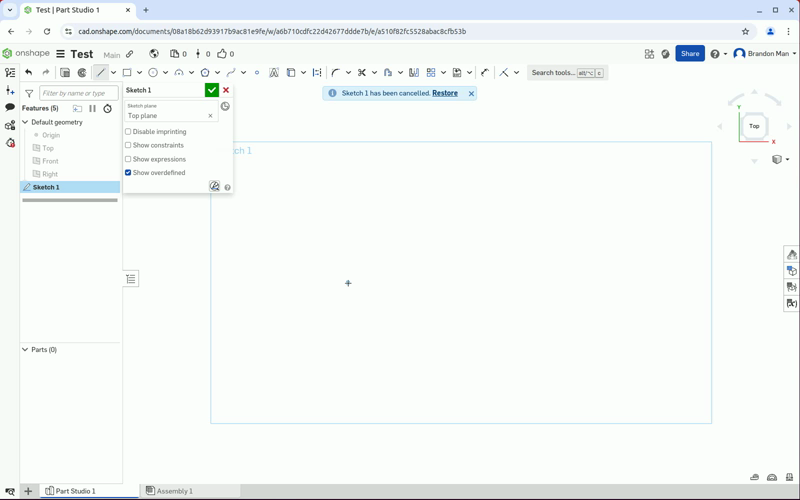
key_down(shift)
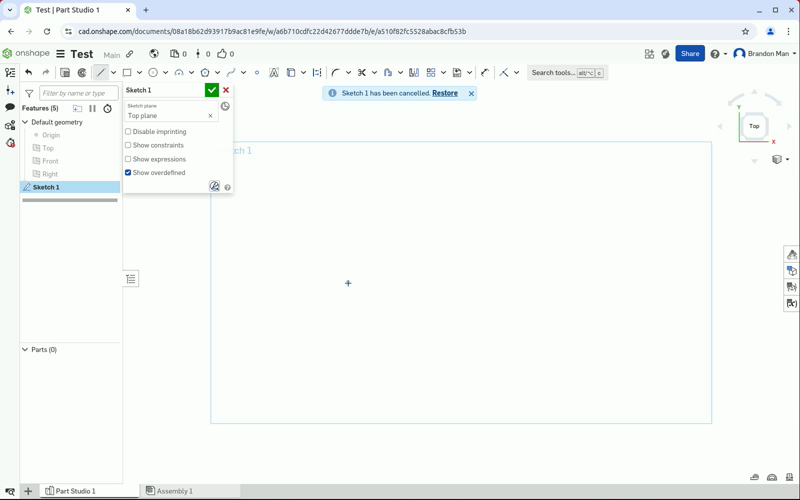
mouse_move(460, 282)
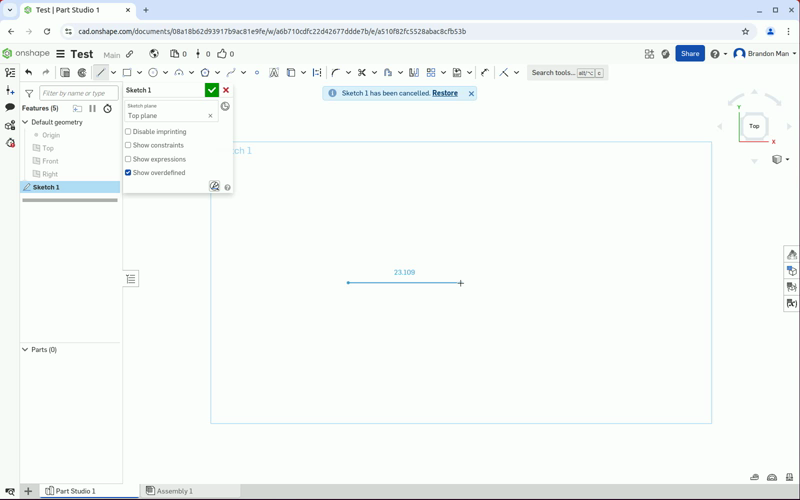
click(460, 282)
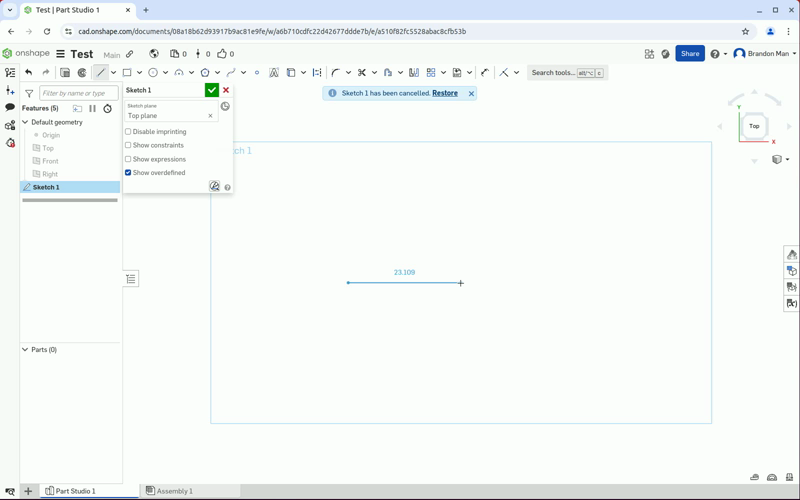
key_up(shift)
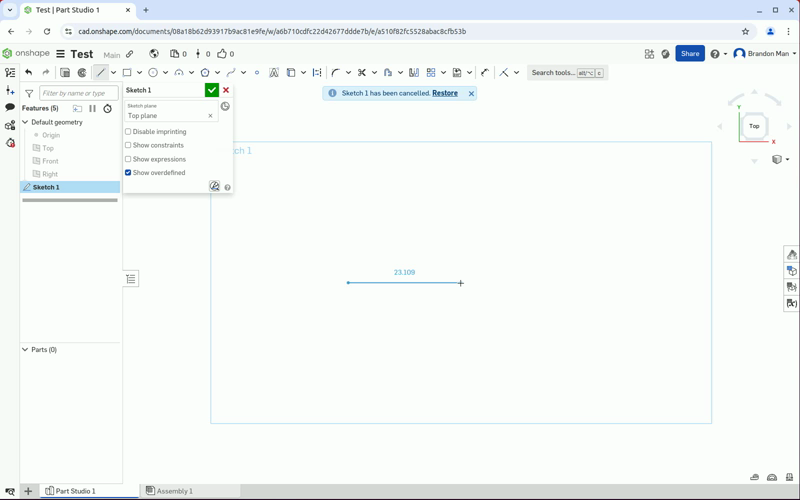
key_down(shift)
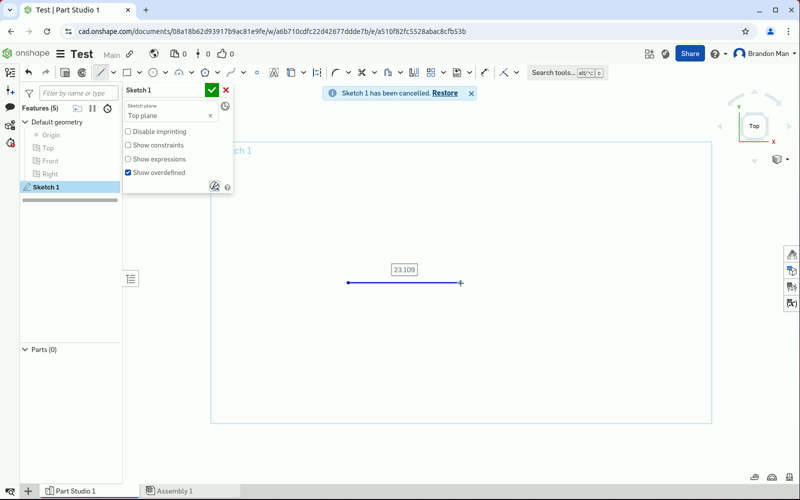
mouse_move(460, 221)
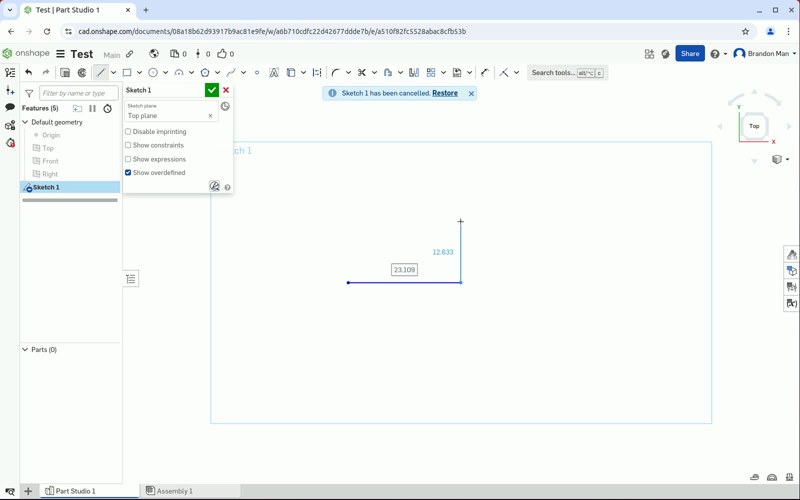
click(460, 221)
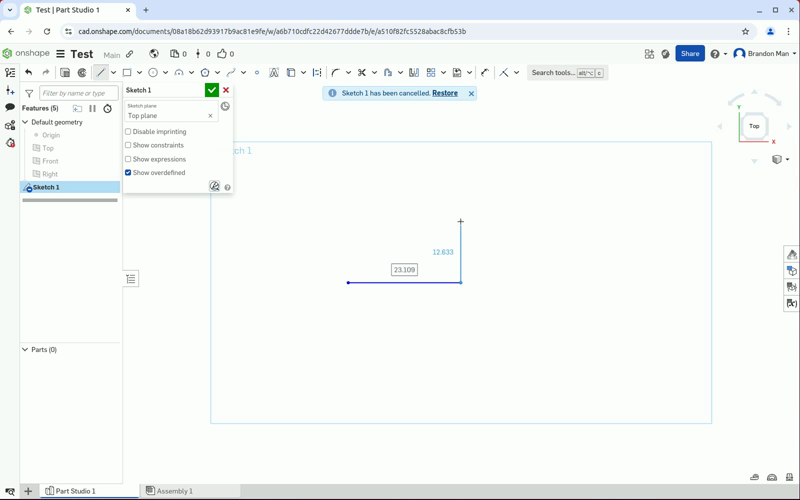
key_up(shift)
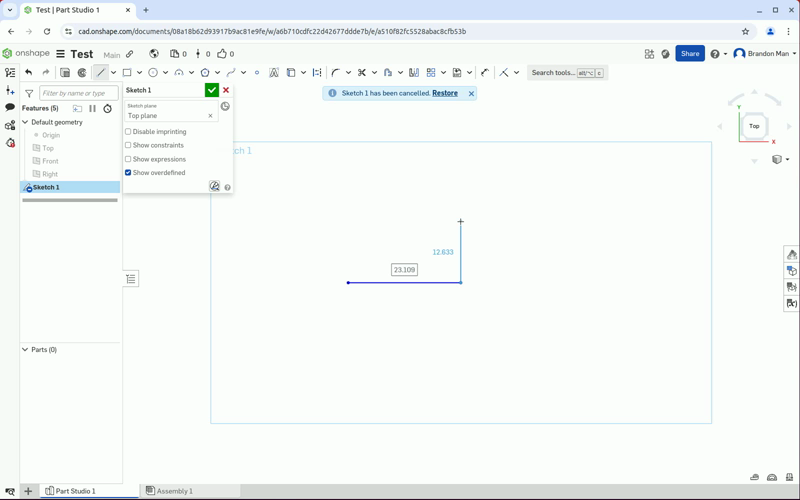
key_down(shift)
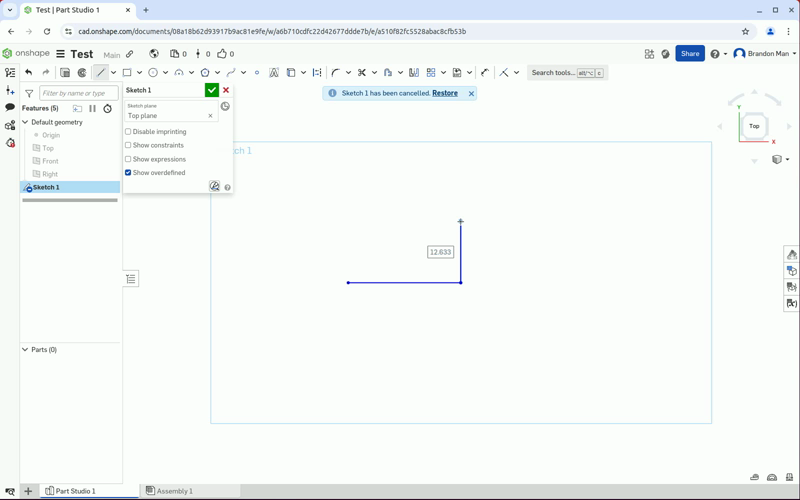
mouse_move(348, 221)
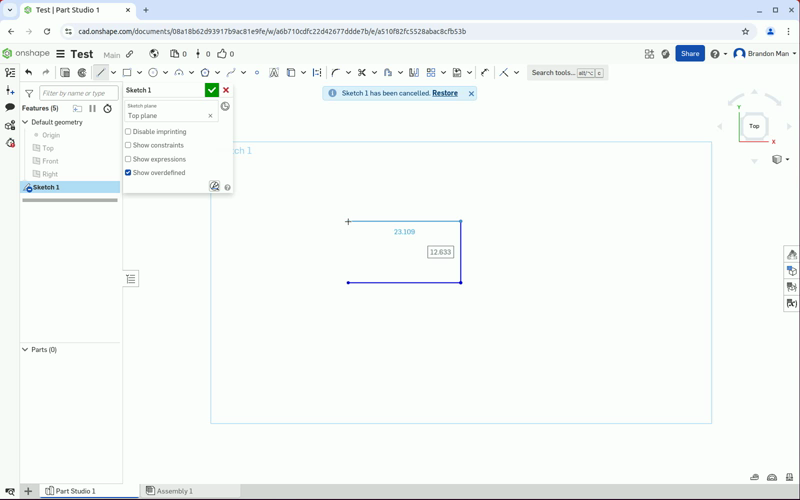
click(348, 221)
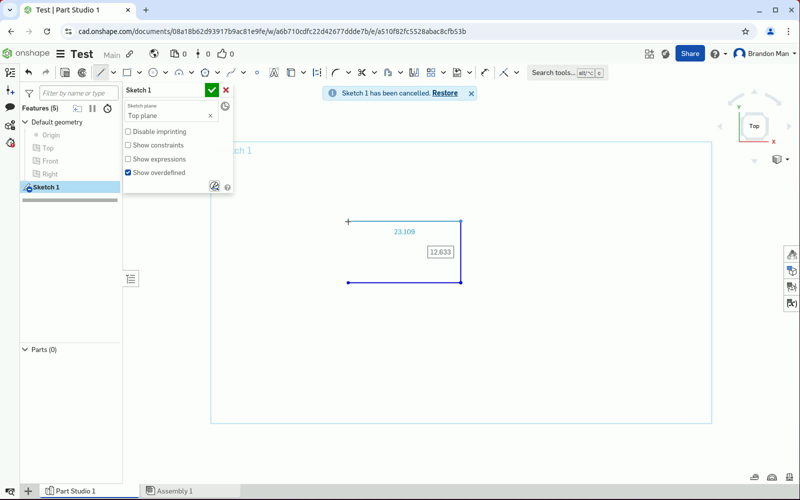
key_up(shift)
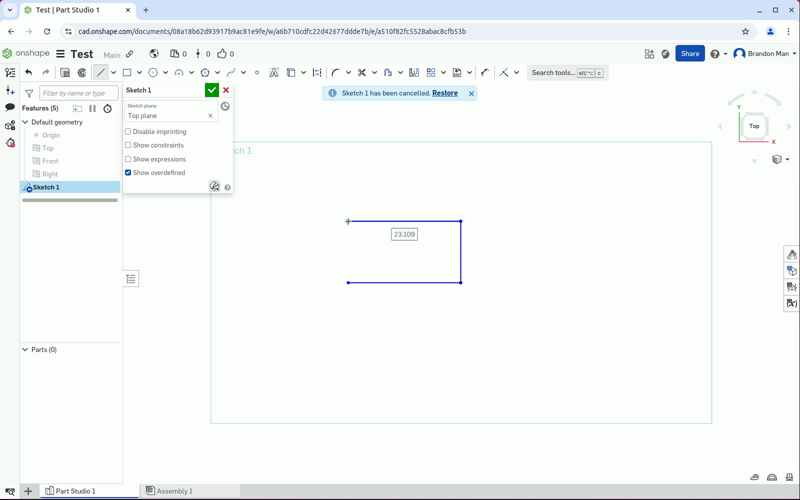
key_down(shift)
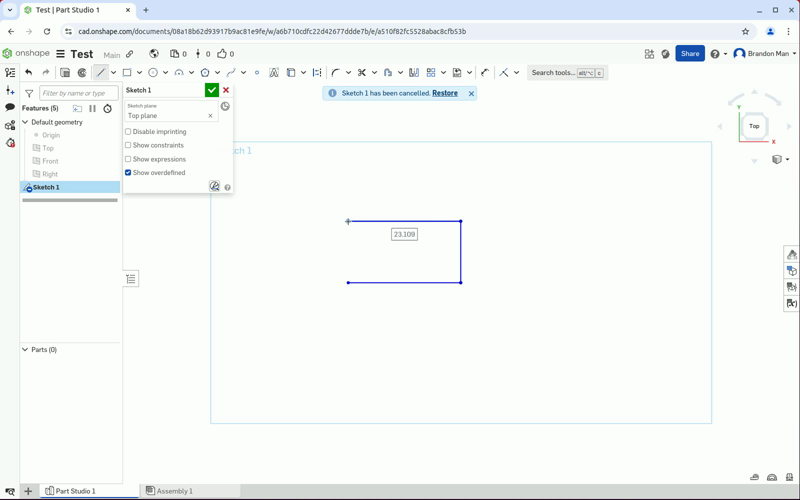
mouse_move(348, 282)
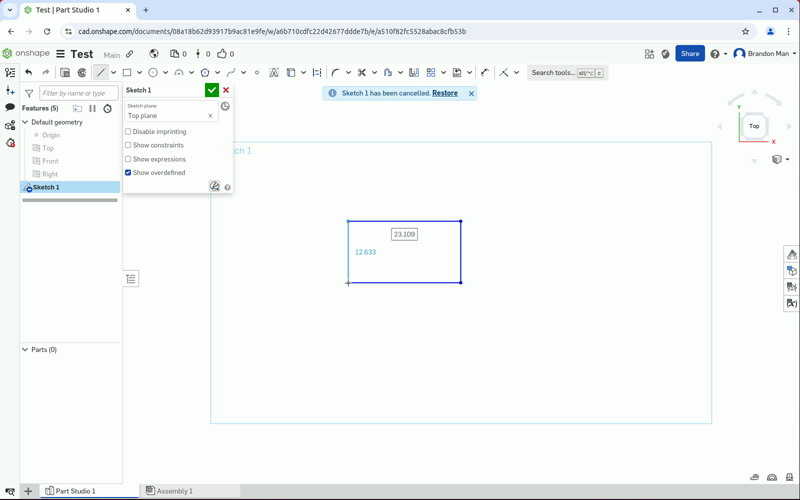
key_up(shift)
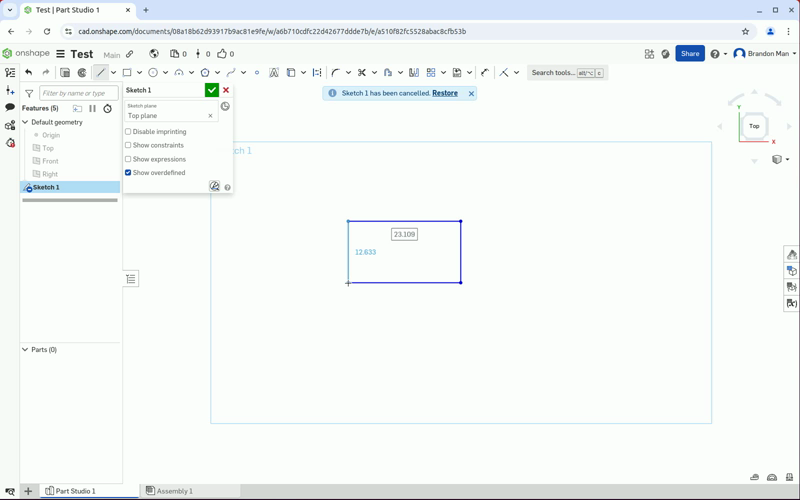
click(348, 282)
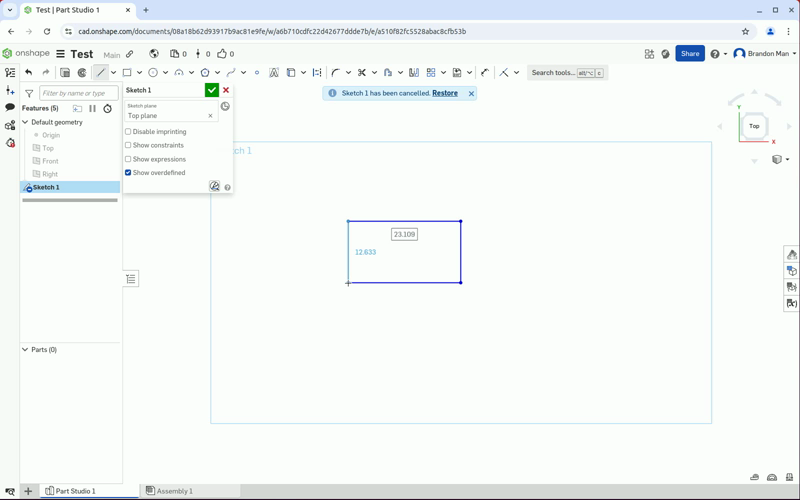
key(esc)
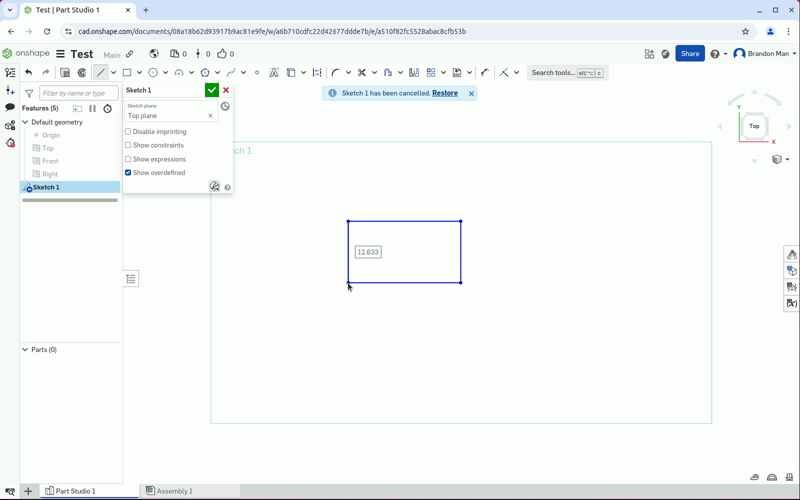
mouse_move(379, 227)
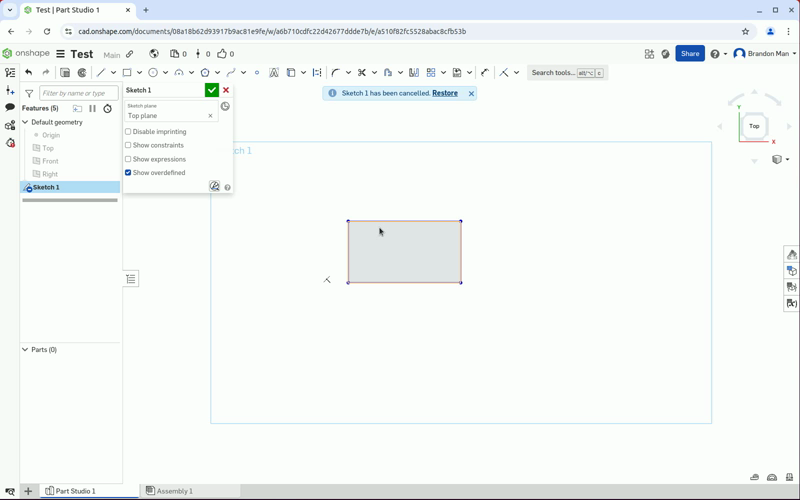
click(379, 227)
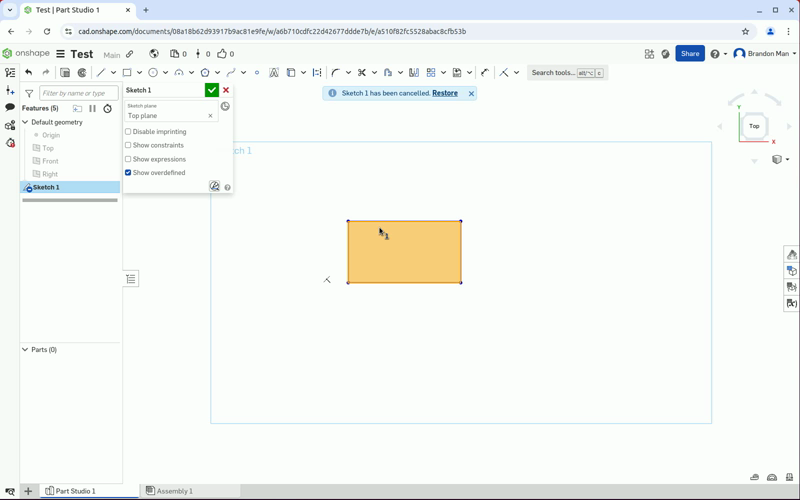
mouse_move(73, 352)
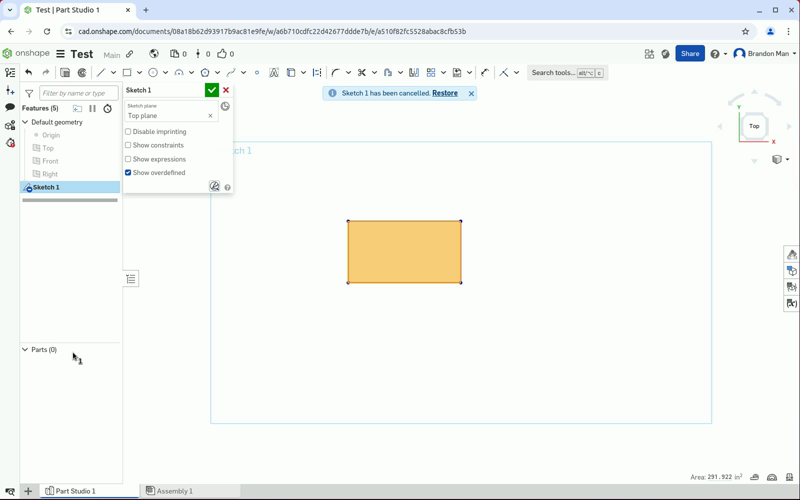
key(shift+y)
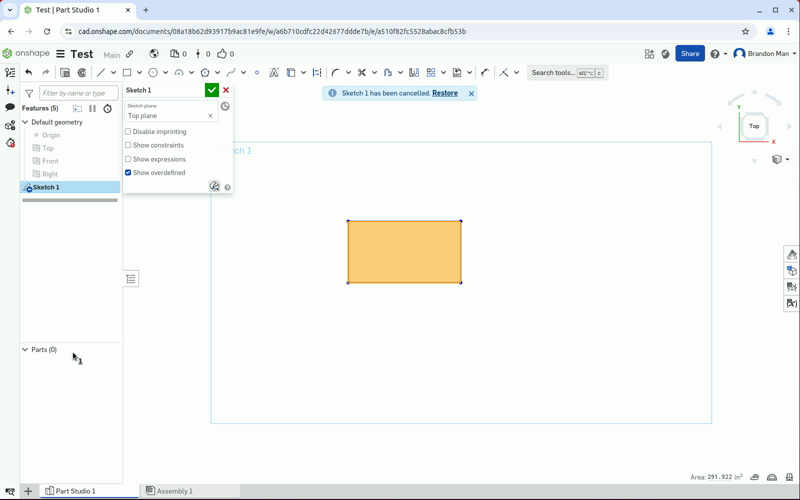
key(shift+e)
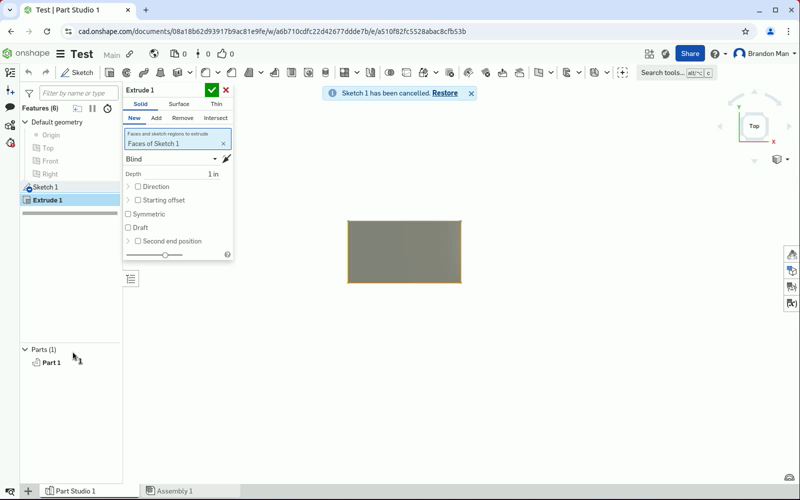
mouse_move(143, 106)
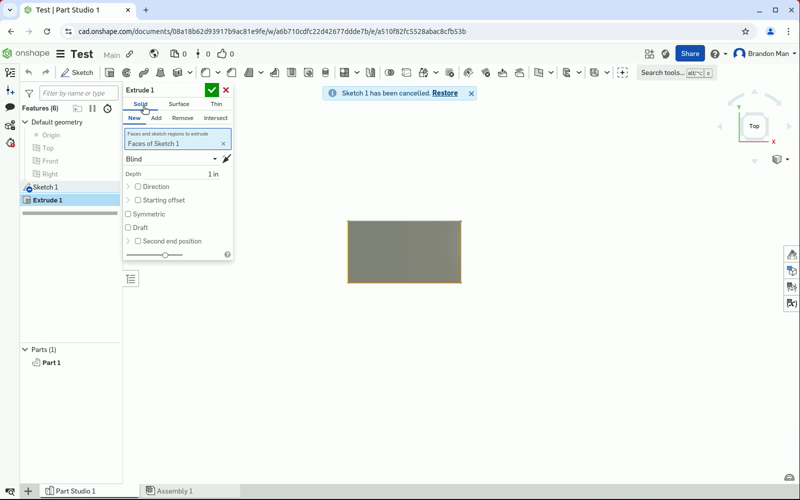
click(143, 106)
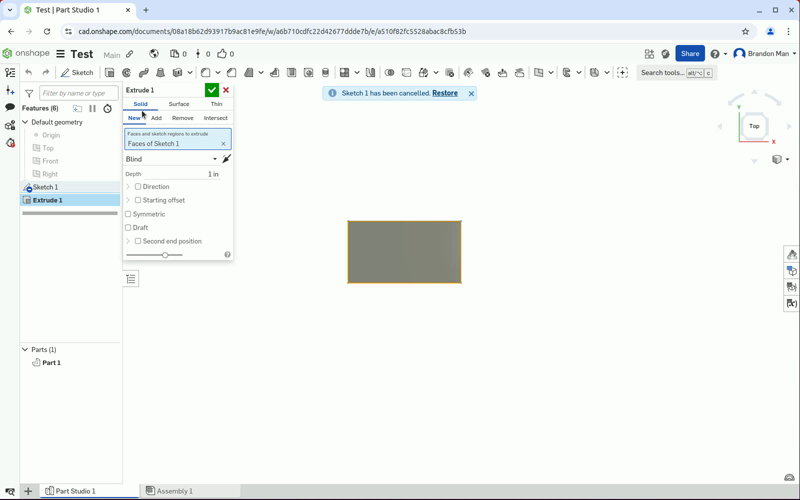
mouse_move(137, 120)
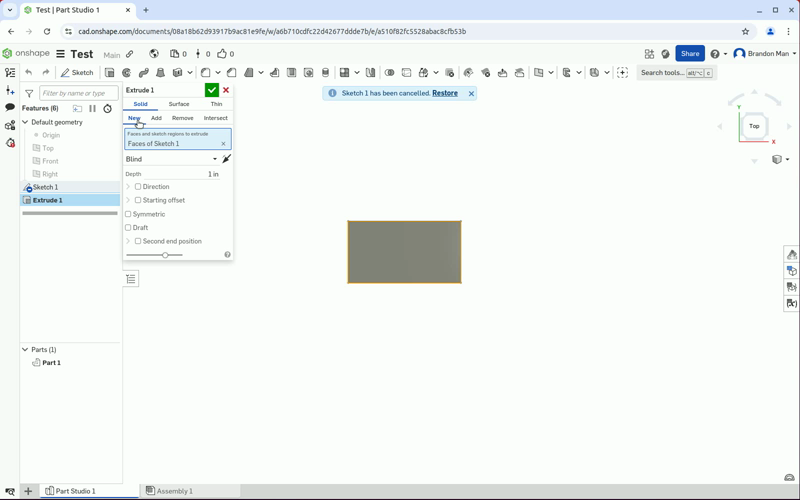
click(137, 120)
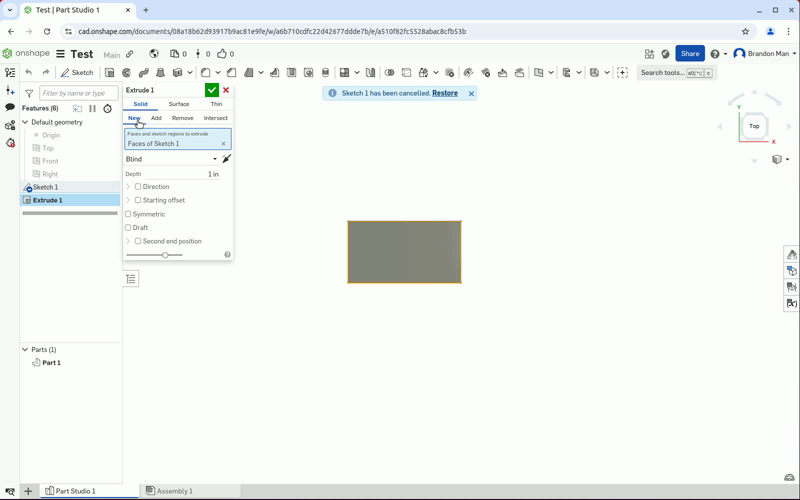
key(tab, 4)
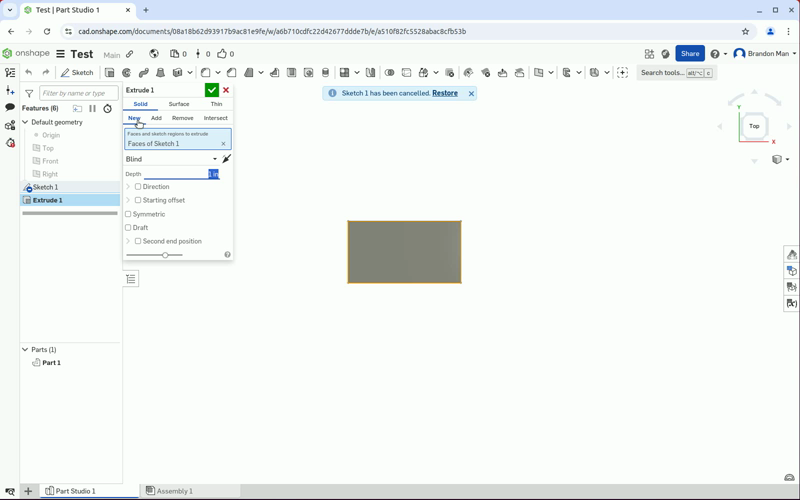
text(5.777)
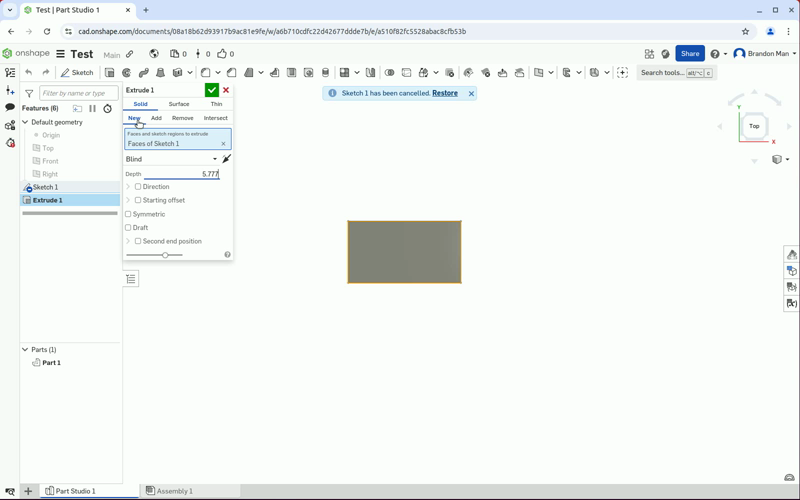
key(enter)
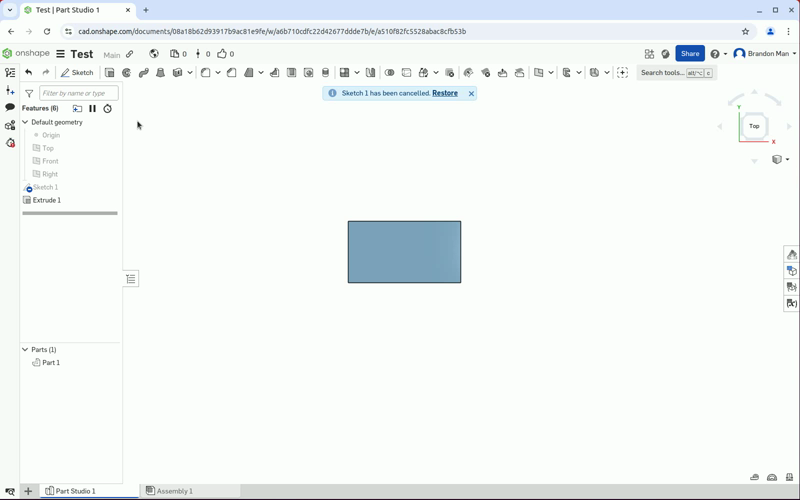
key(shift+h)
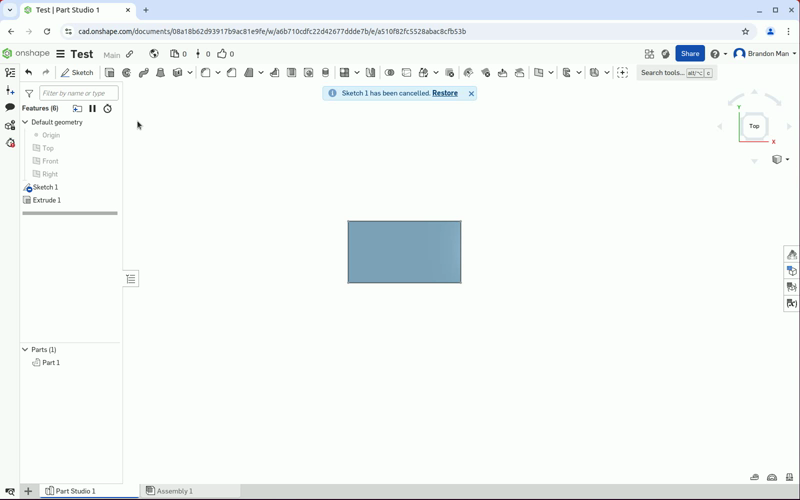
key(shift+h)
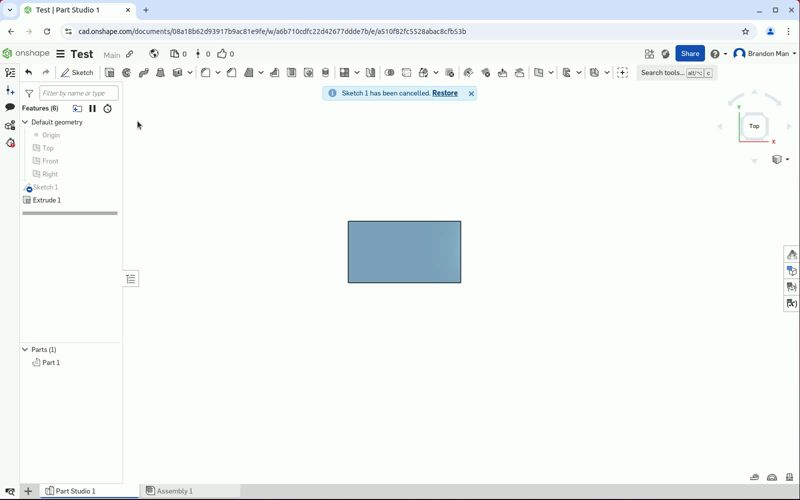
mouse_move(73, 189)
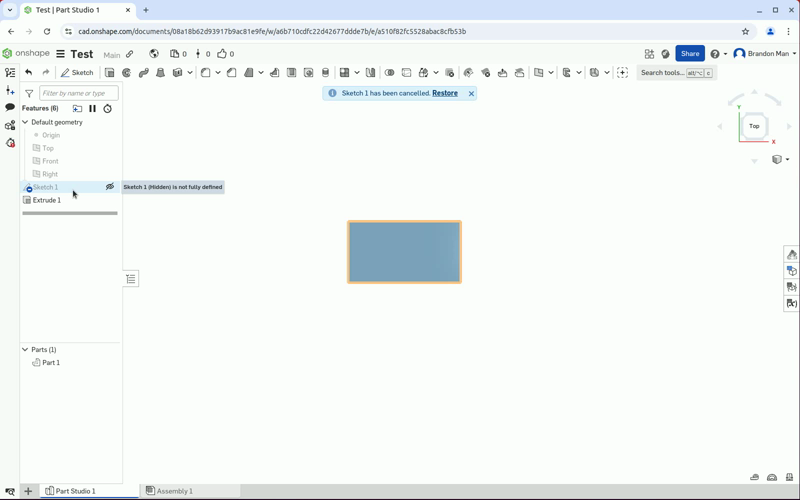
click(73, 189)
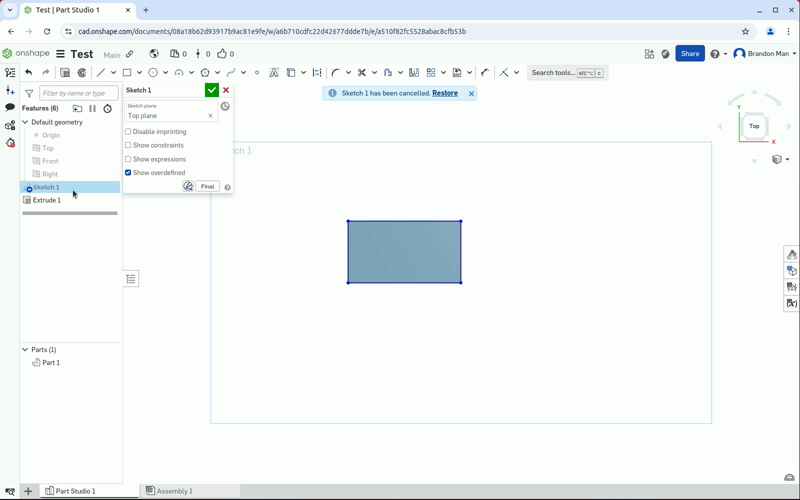
mouse_move(229, 92)
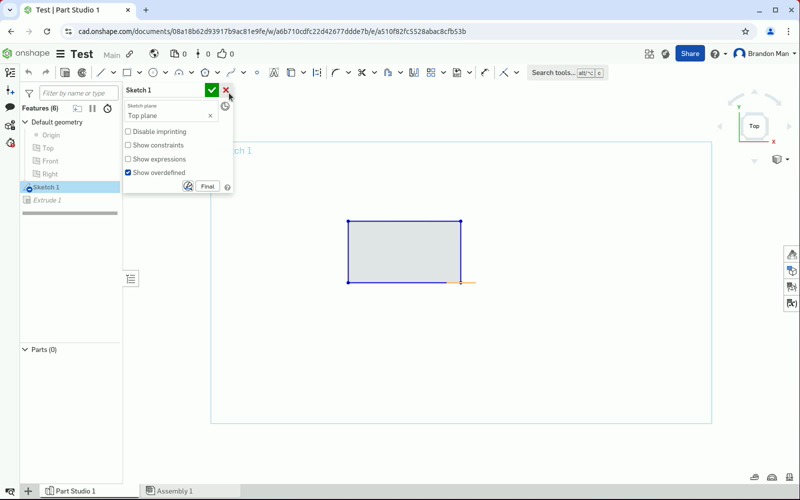
click(229, 92)
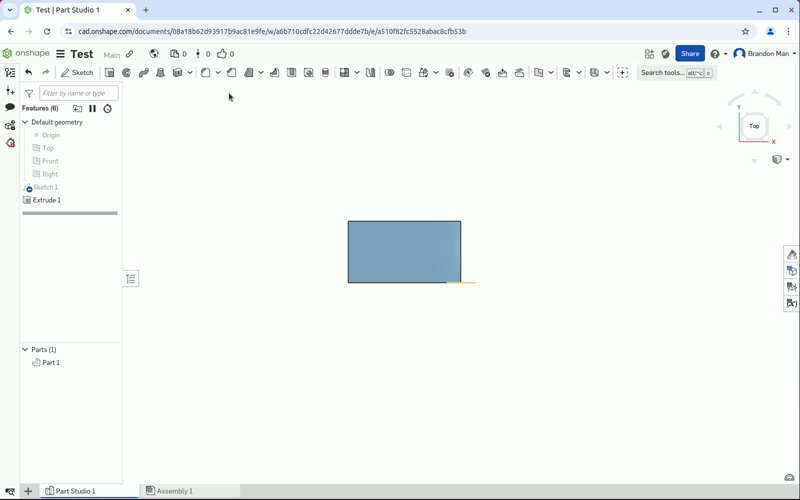
mouse_move(541, 75)
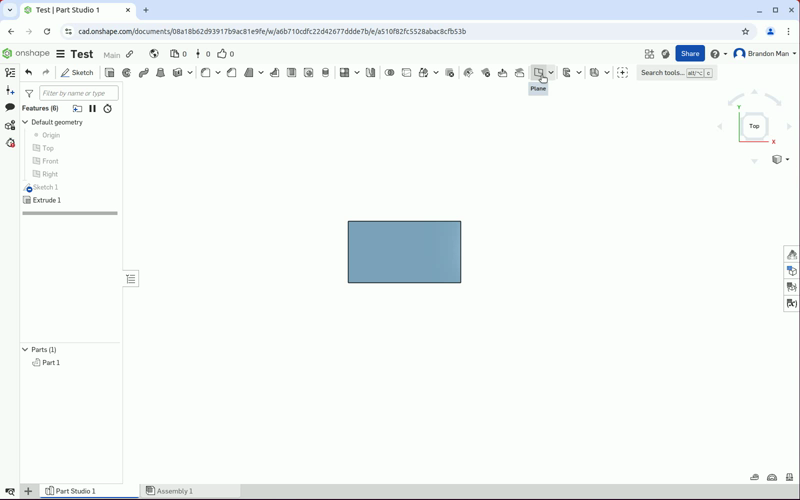
click(541, 75)
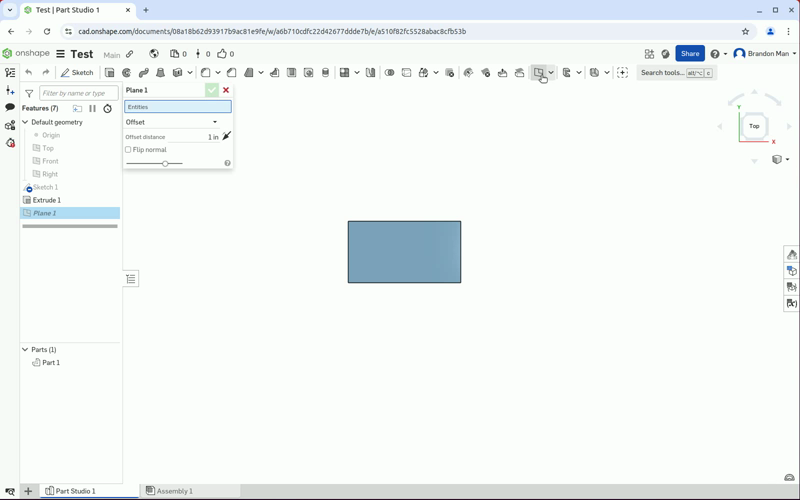
mouse_move(73, 150)
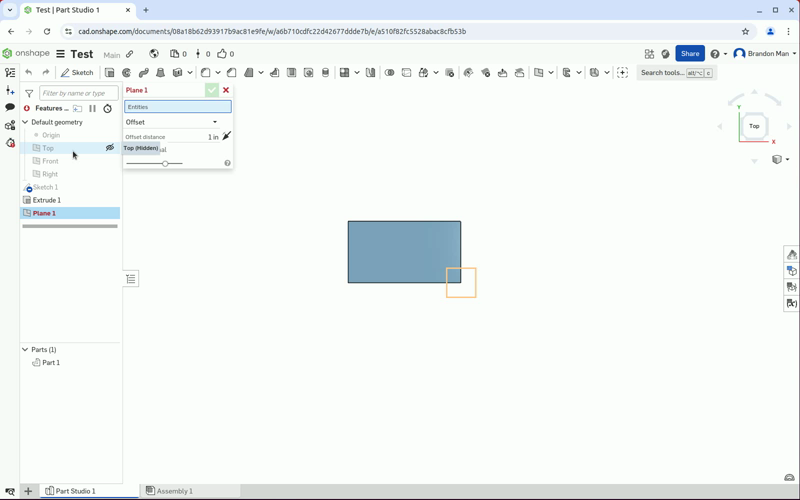
click(73, 150)
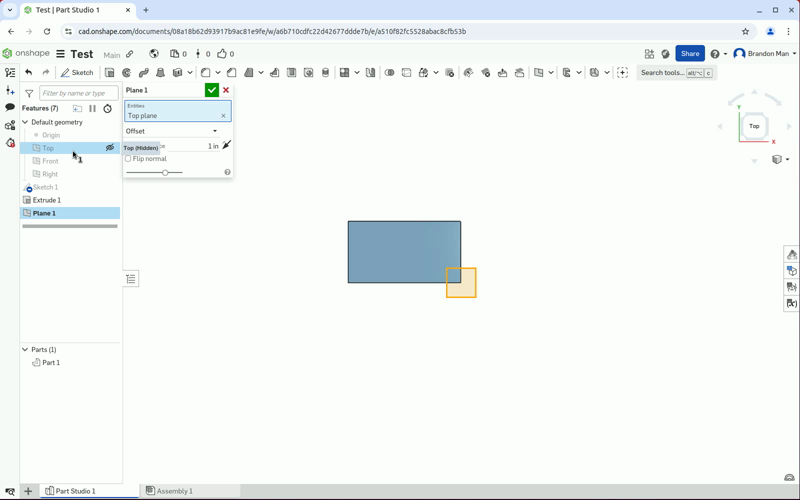
key(tab, 2)
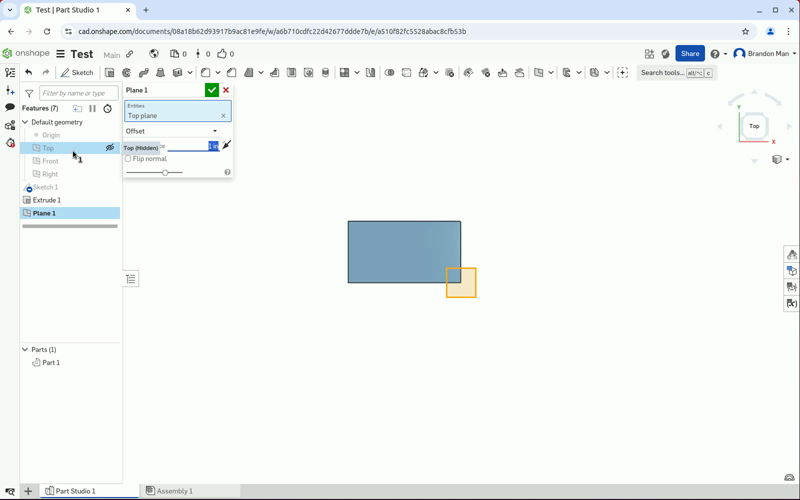
text(5.792)
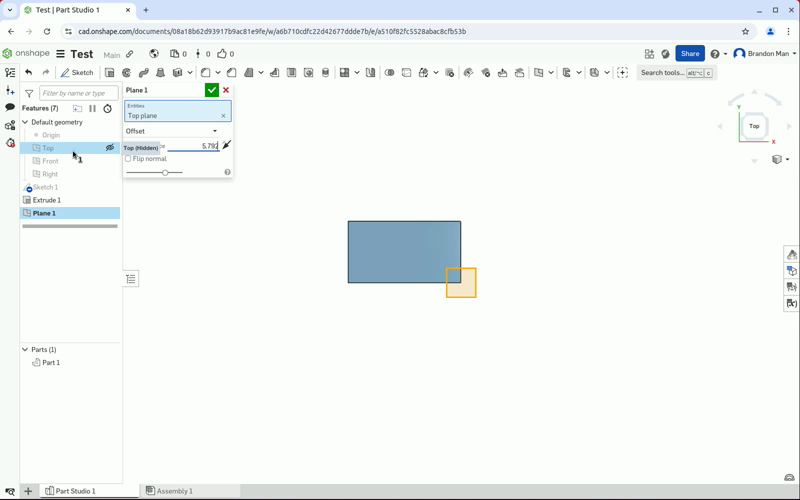
key(enter, 2)
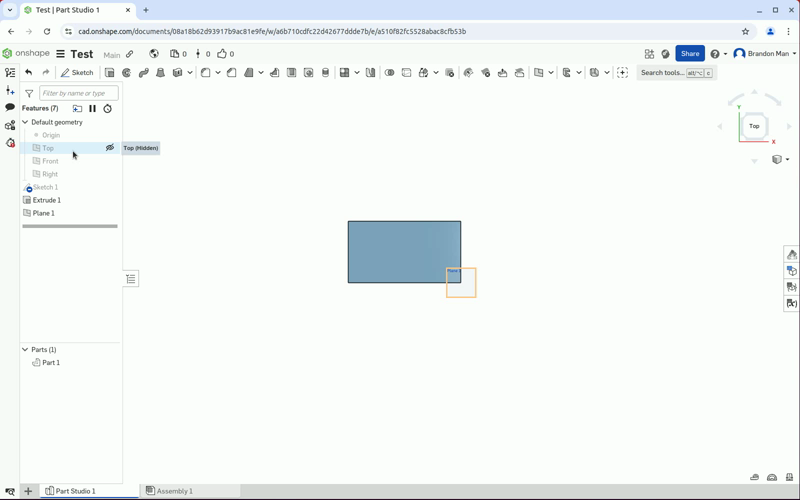
key(shift+s)
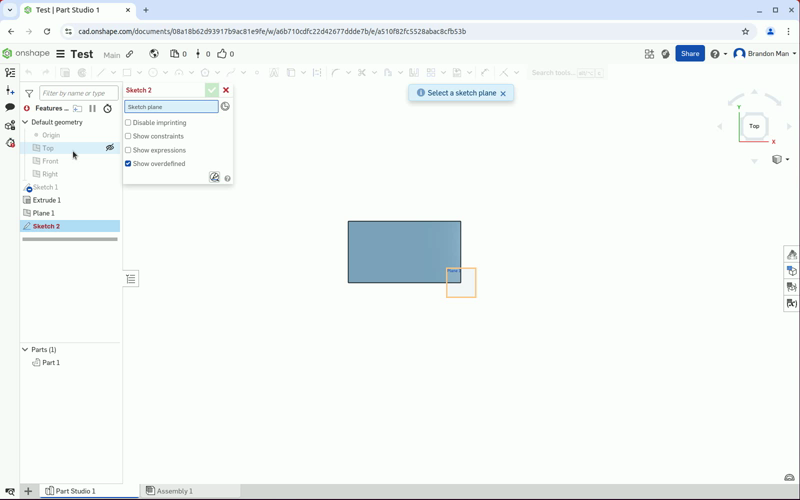
mouse_move(73, 215)
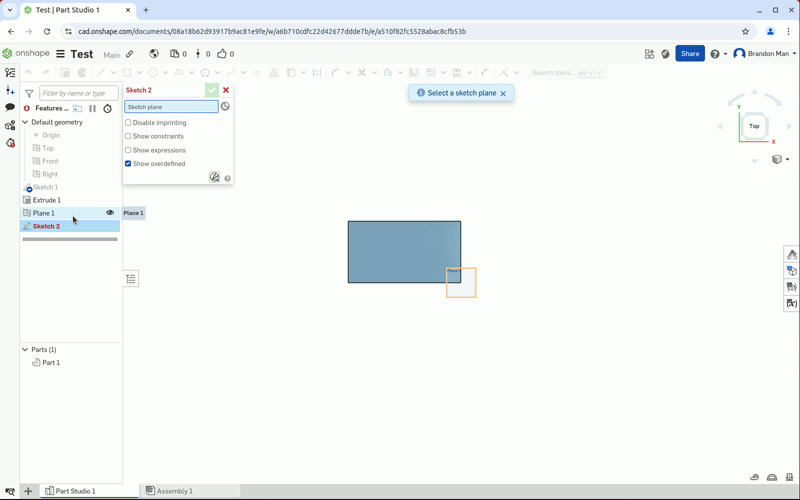
click(73, 215)
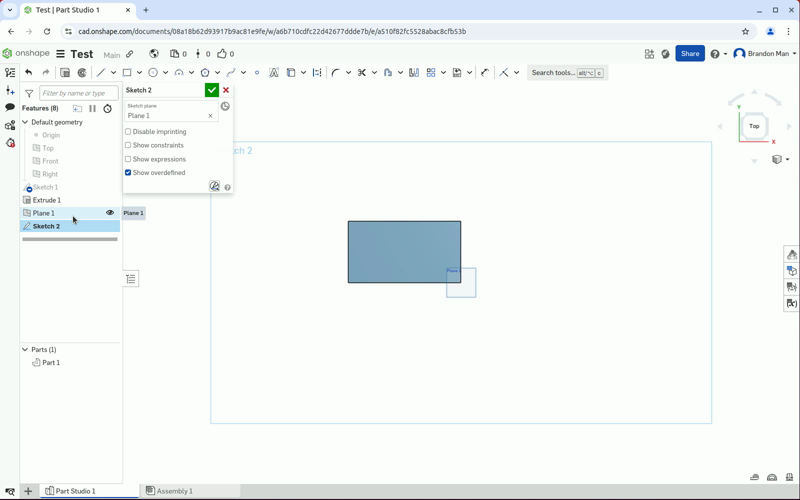
mouse_move(73, 352)
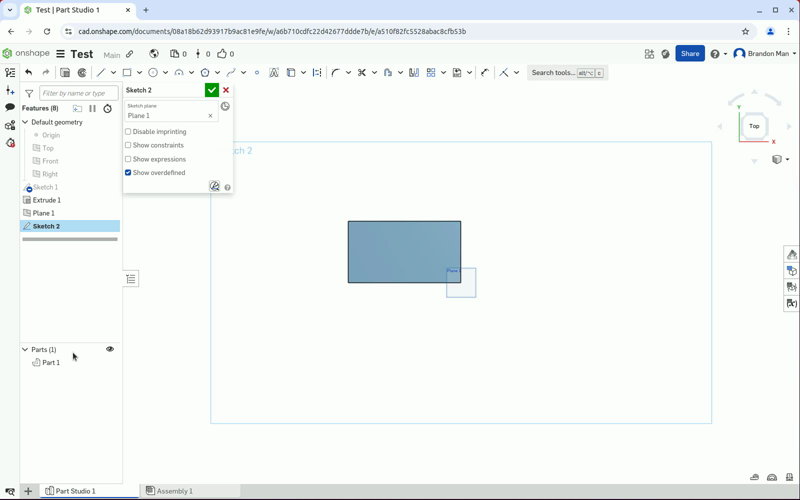
key(y)
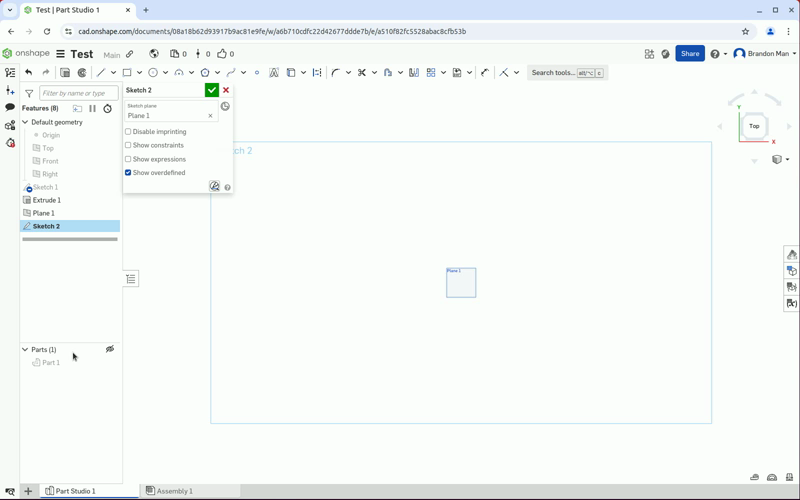
key(c)
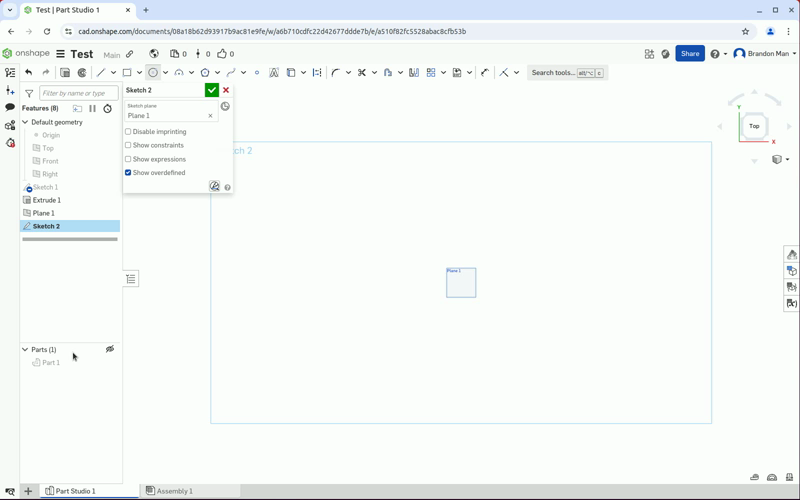
key_down(shift)
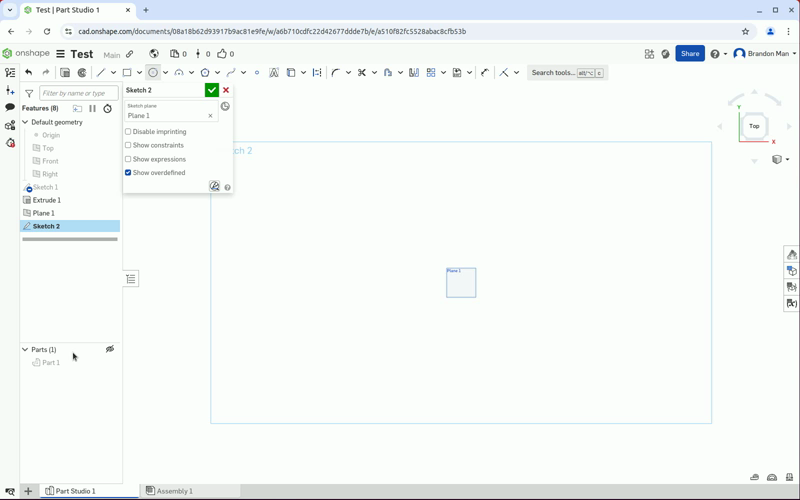
mouse_move(406, 245)
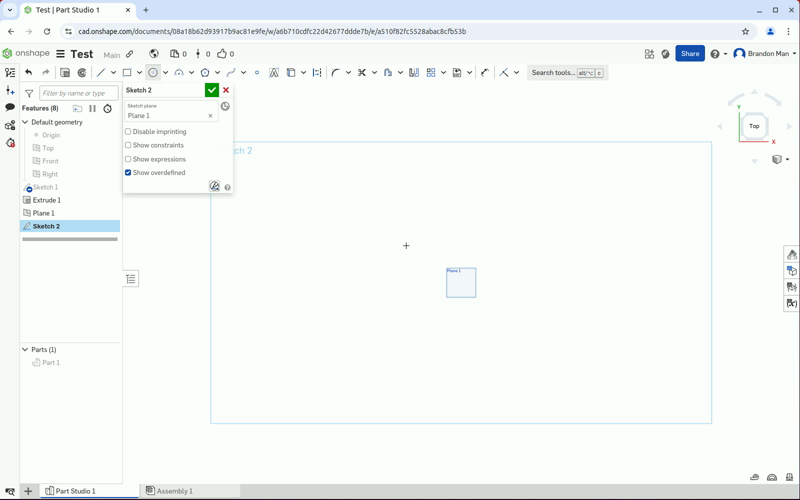
click(406, 245)
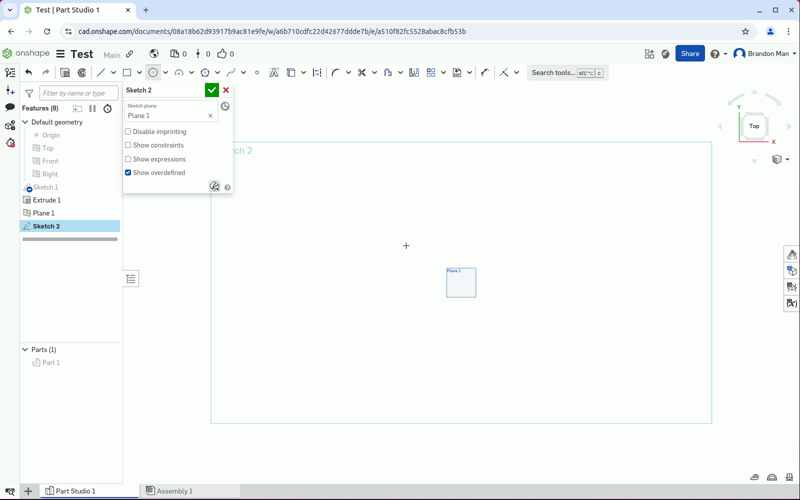
key_up(shift)
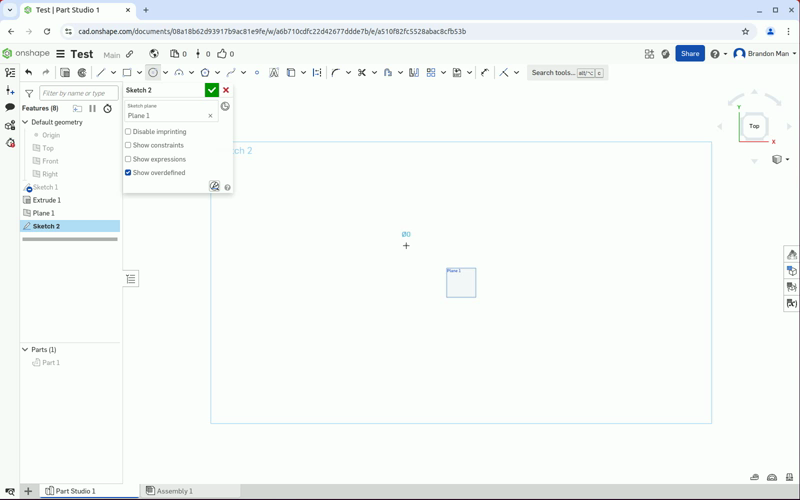
mouse_move(411, 245)
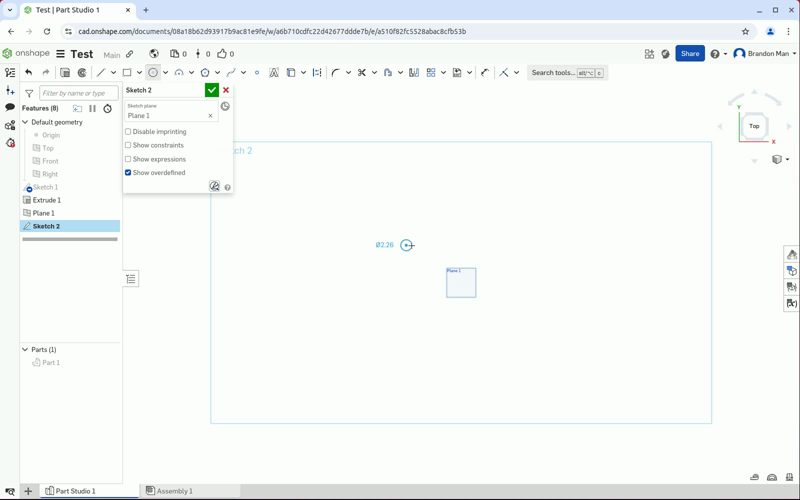
click(411, 245)
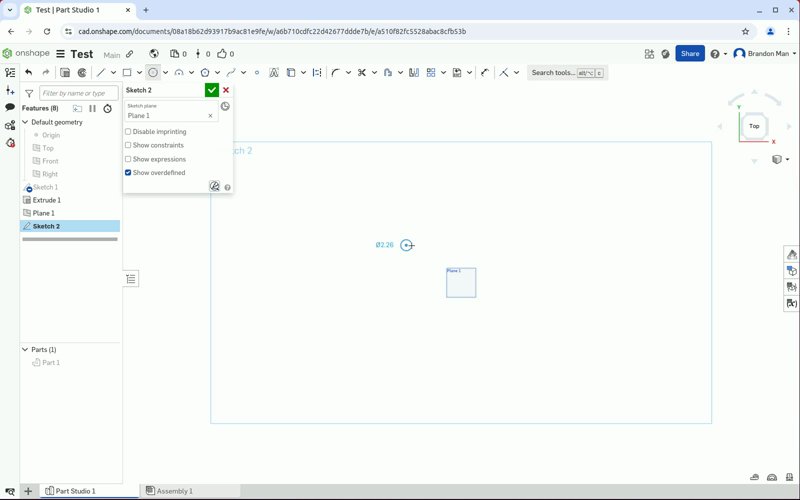
key(esc)
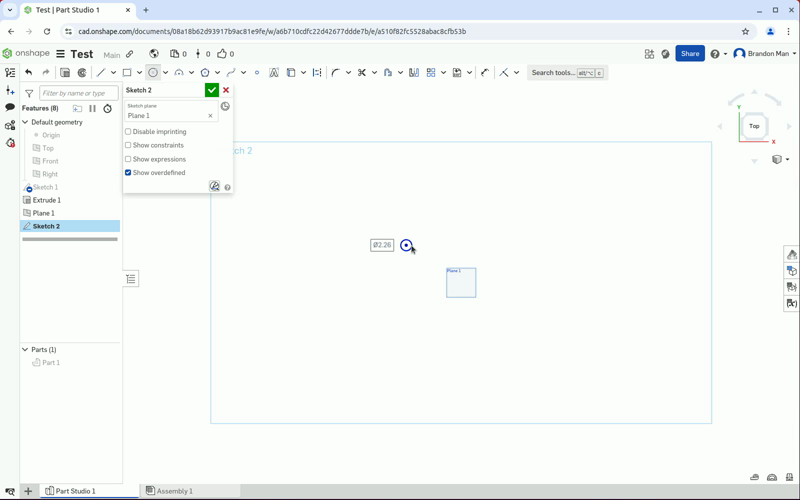
mouse_move(404, 246)
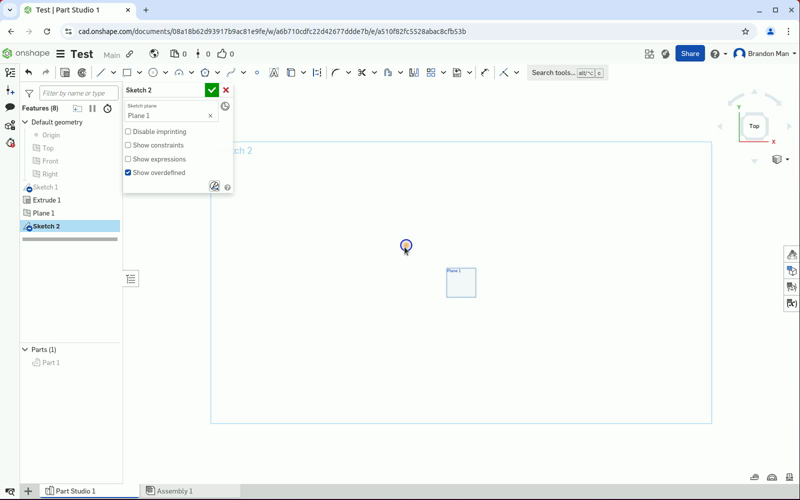
scroll(6)
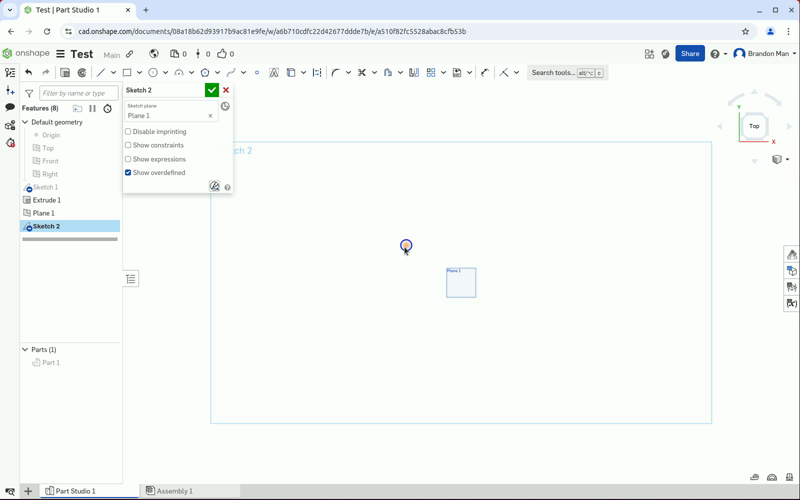
scroll(6)
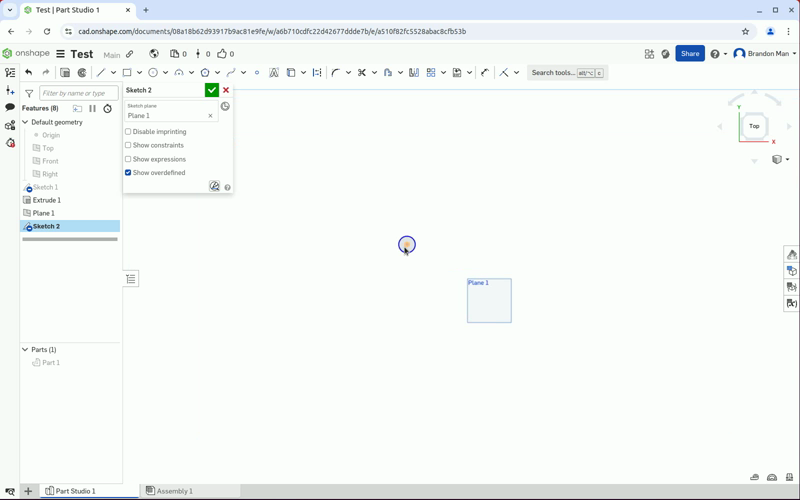
scroll(6)
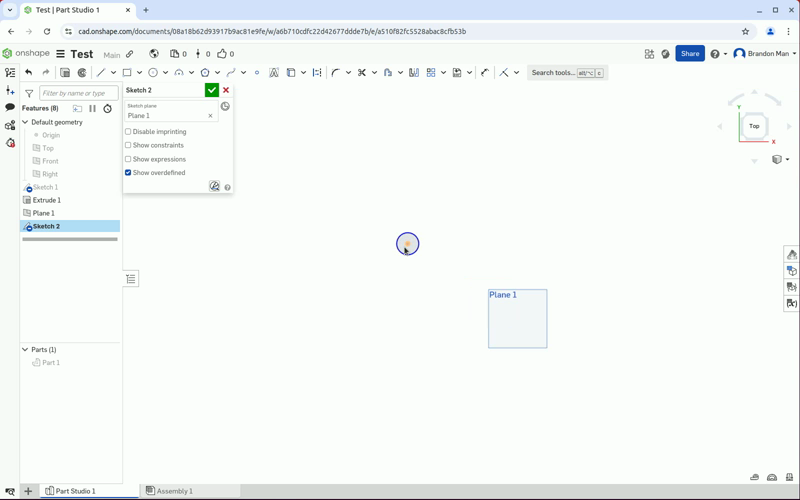
scroll(6)
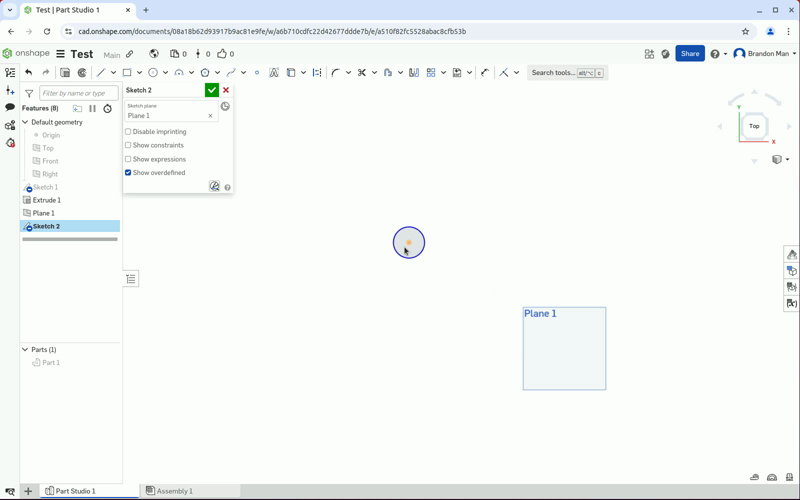
scroll(6)
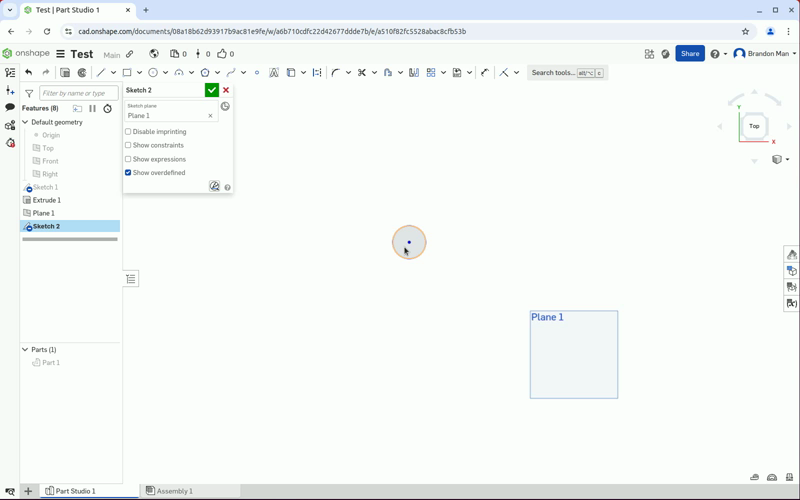
scroll(6)
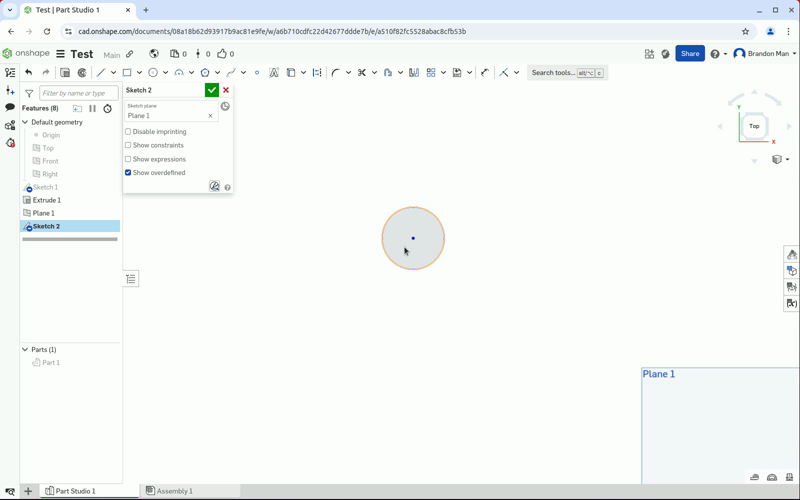
scroll(6)
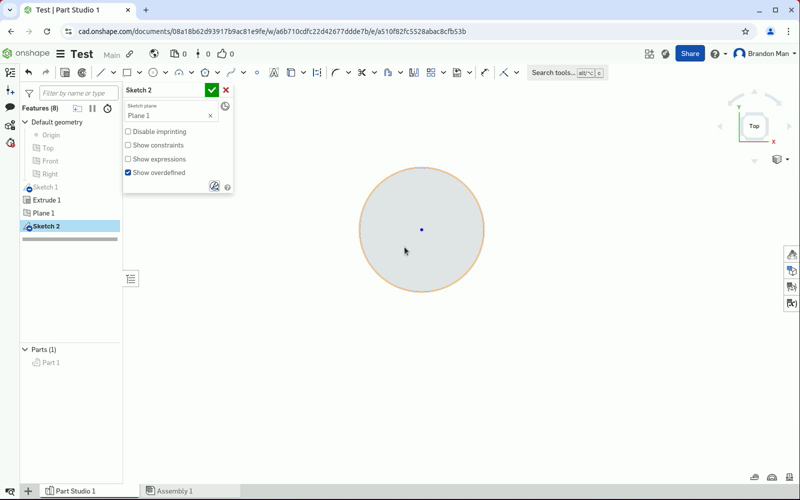
click(404, 246)
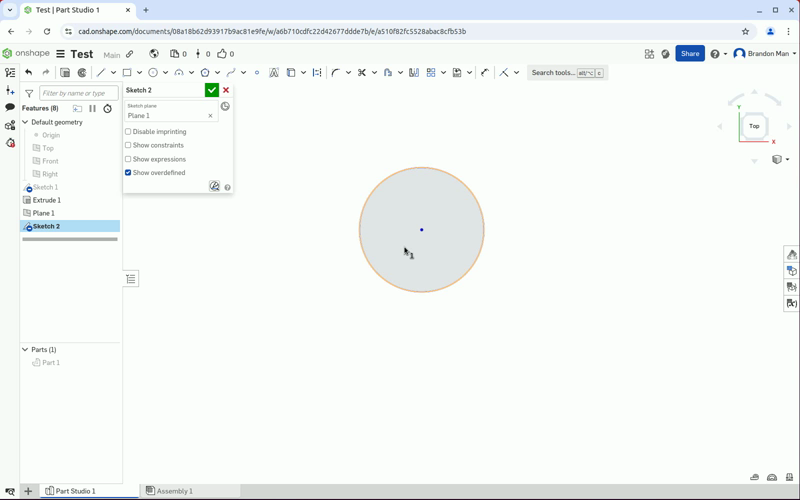
scroll(-6)
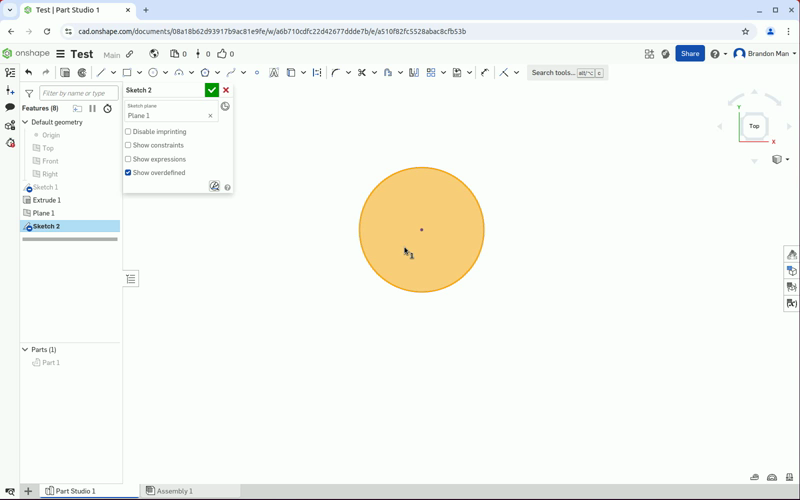
scroll(-6)
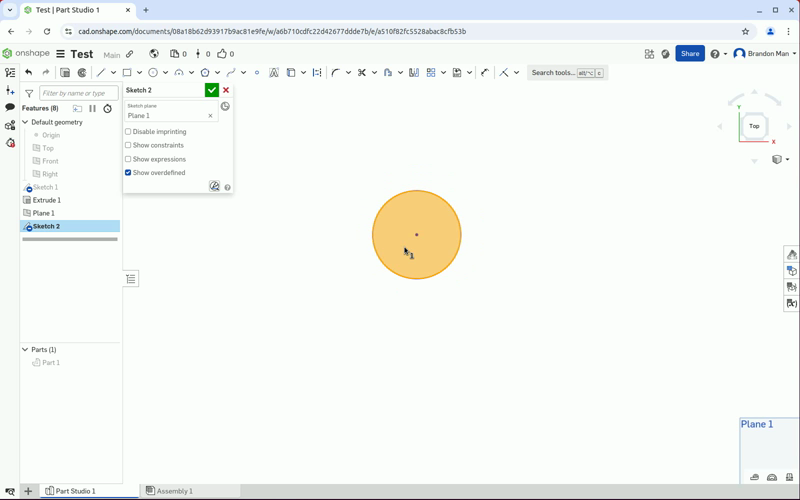
scroll(-6)
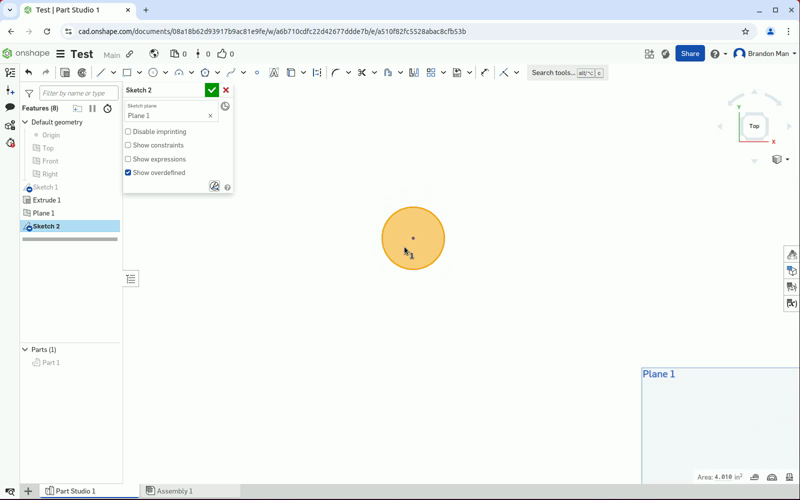
scroll(-6)
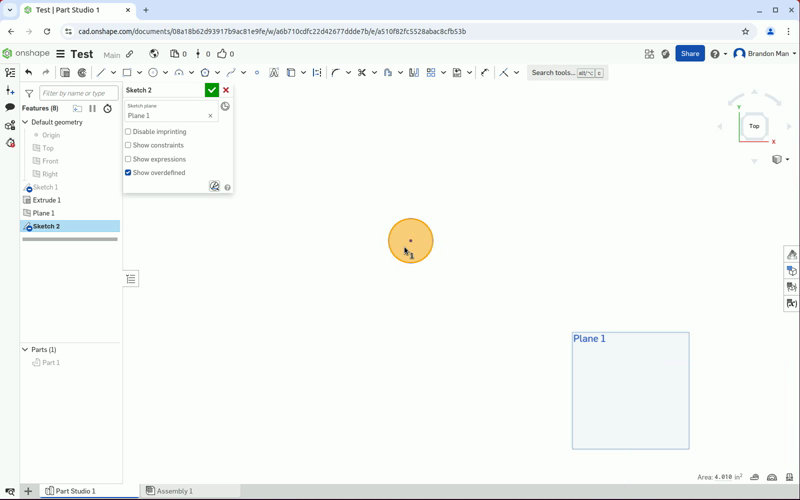
scroll(-6)
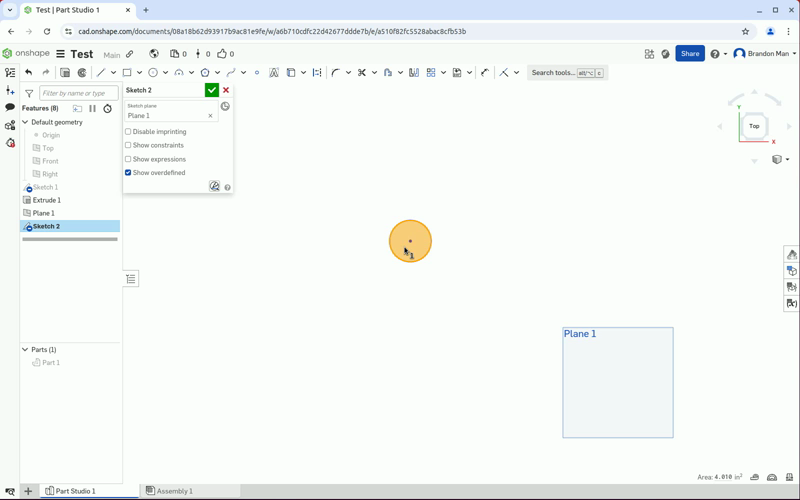
scroll(-6)
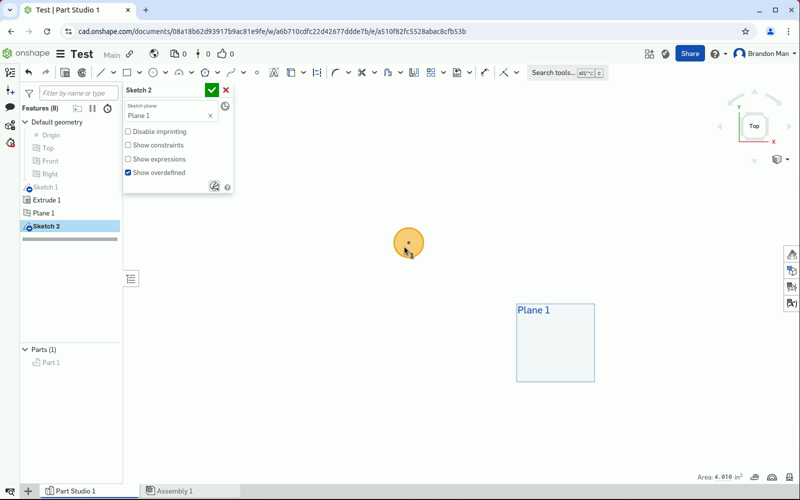
scroll(-6)
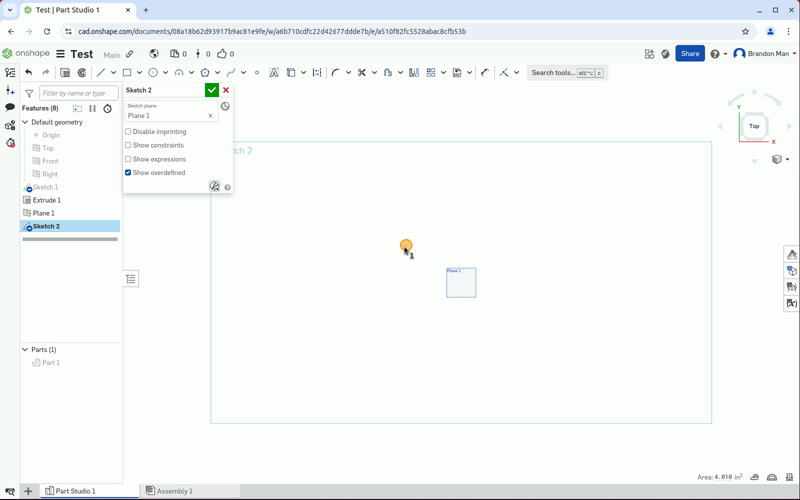
mouse_move(73, 352)
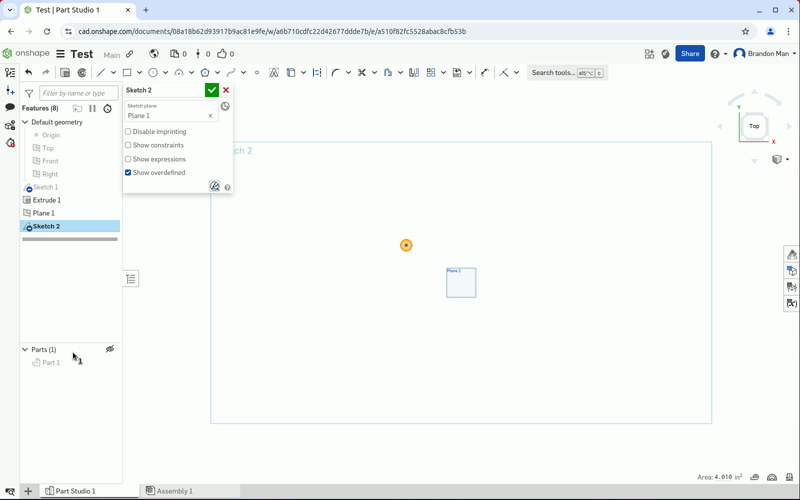
key(shift+y)
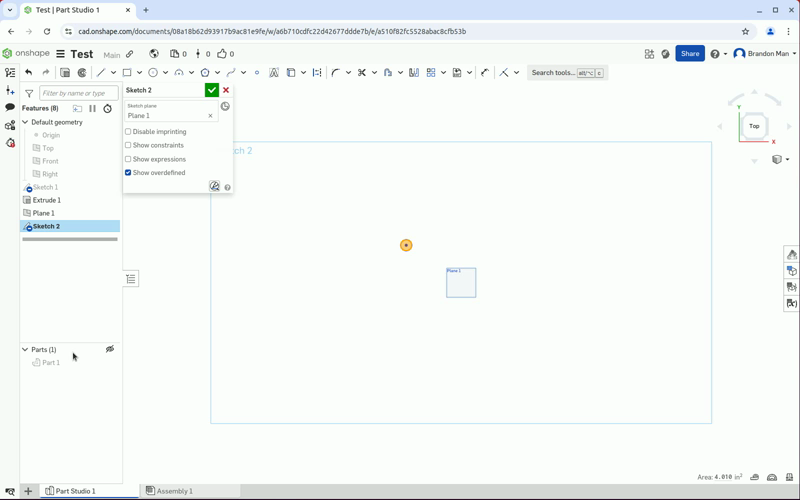
key(shift+e)
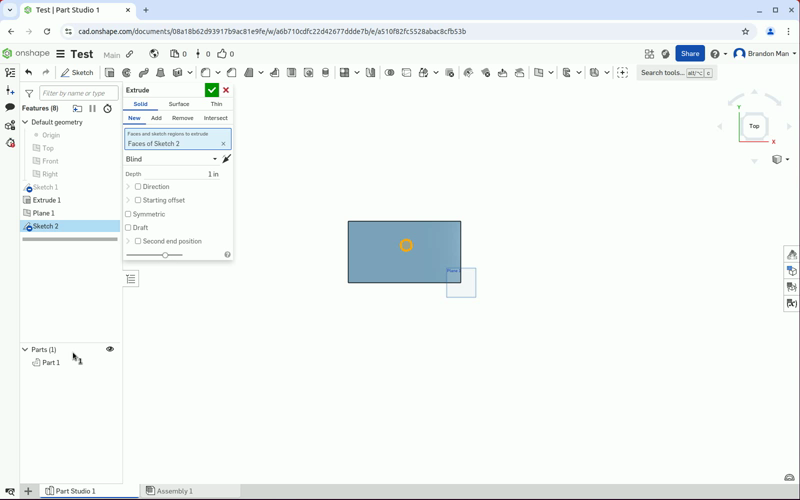
mouse_move(143, 106)
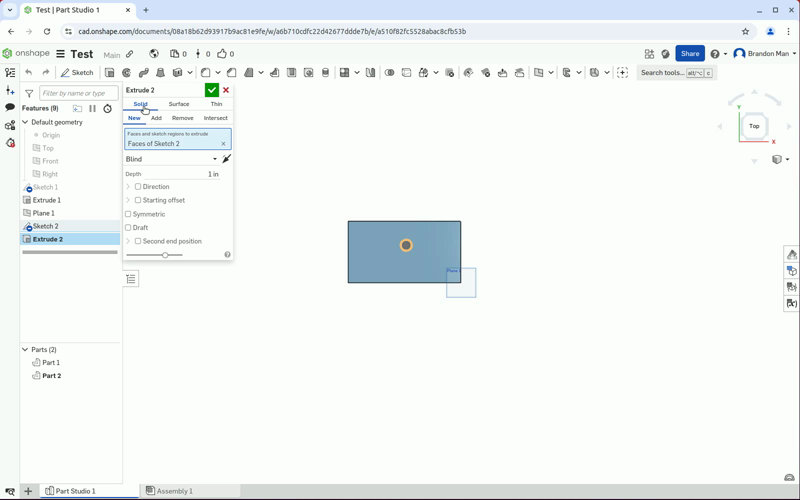
click(143, 106)
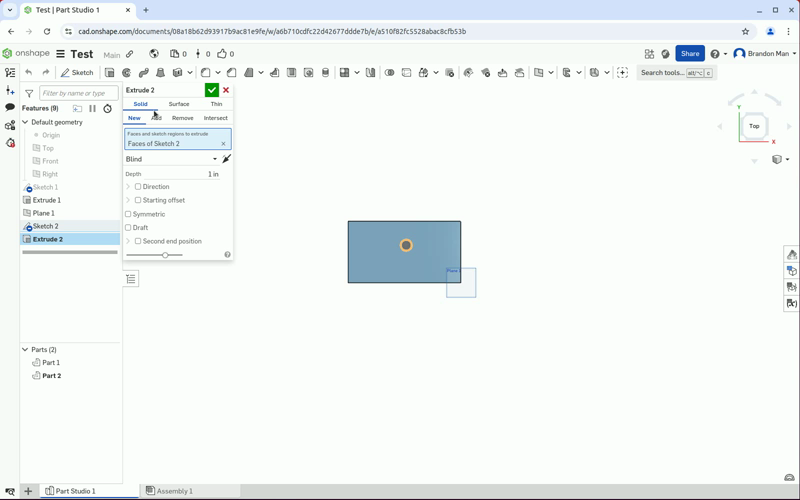
mouse_move(186, 120)
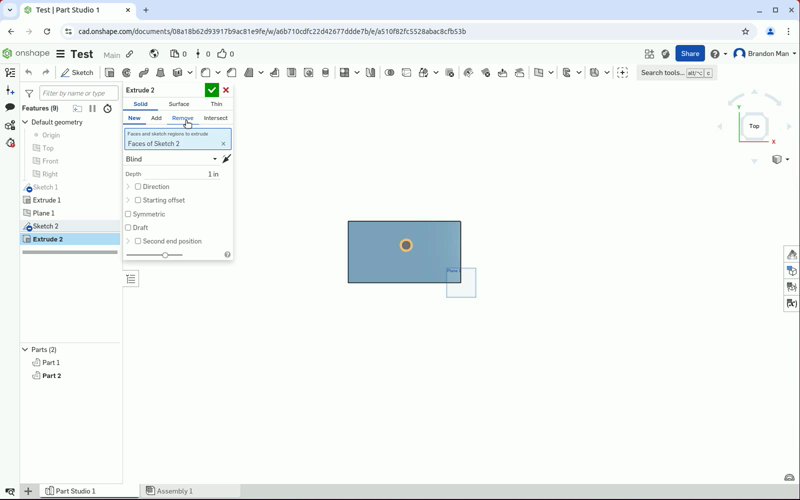
click(186, 120)
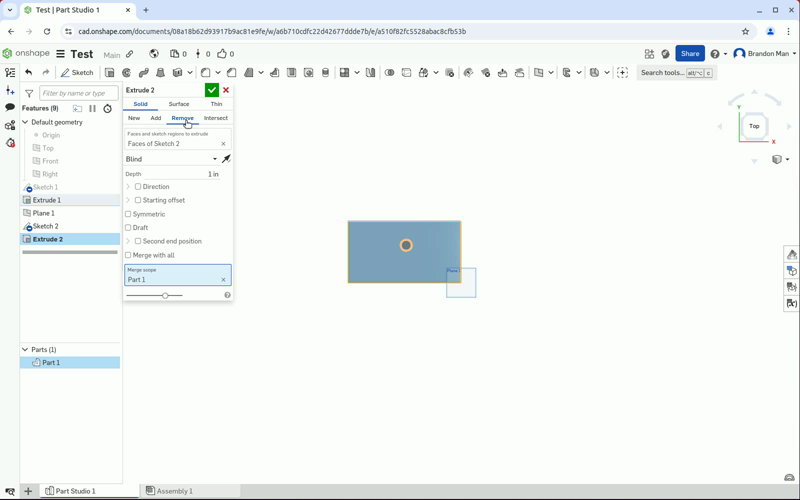
key(tab, 4)
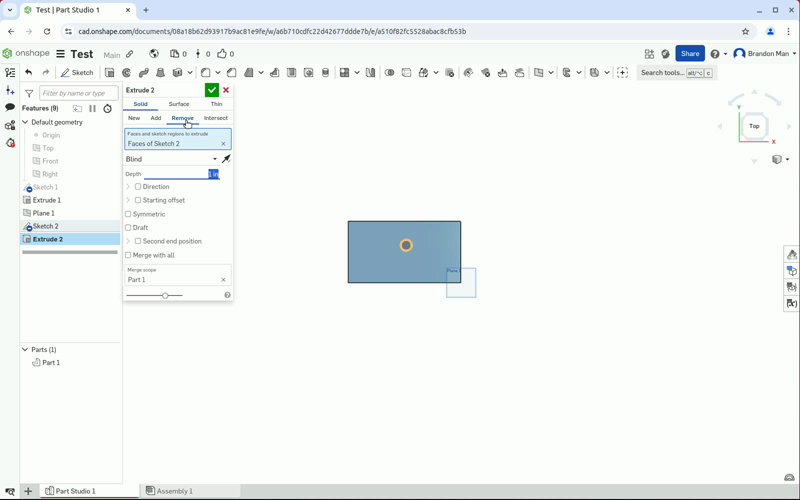
text(5.777)
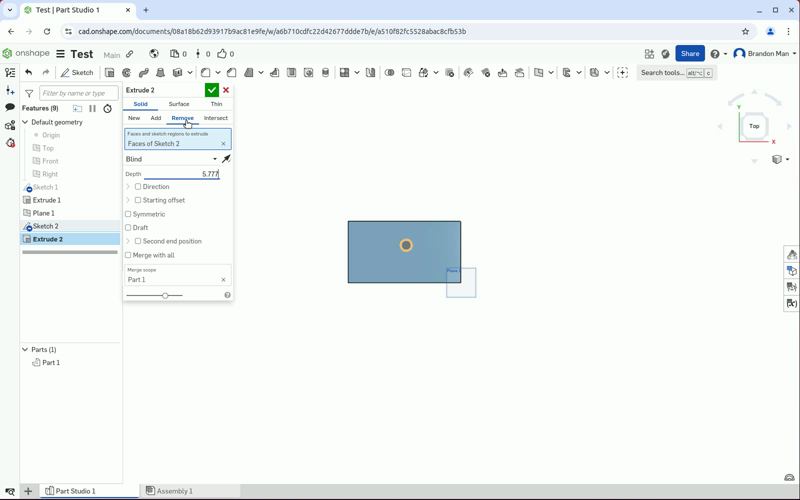
key(tab, 6)
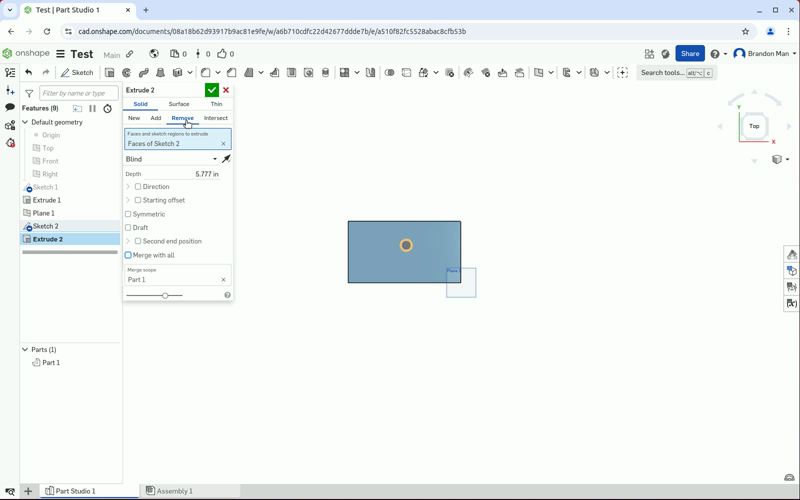
key(space)
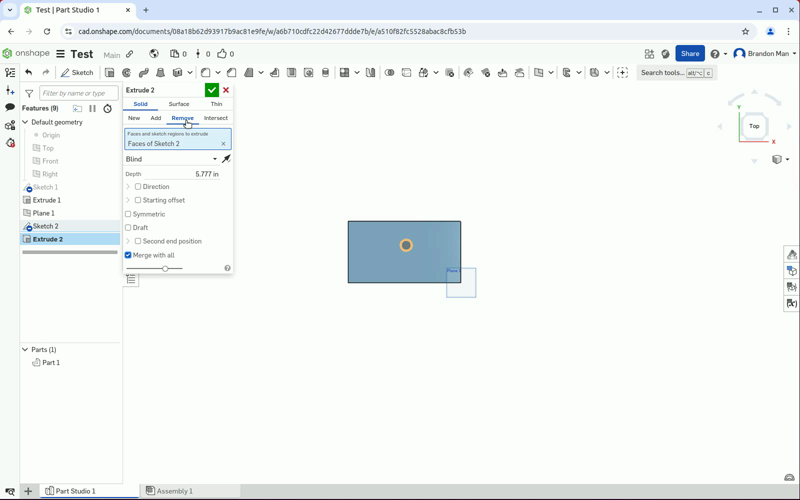
key(enter)
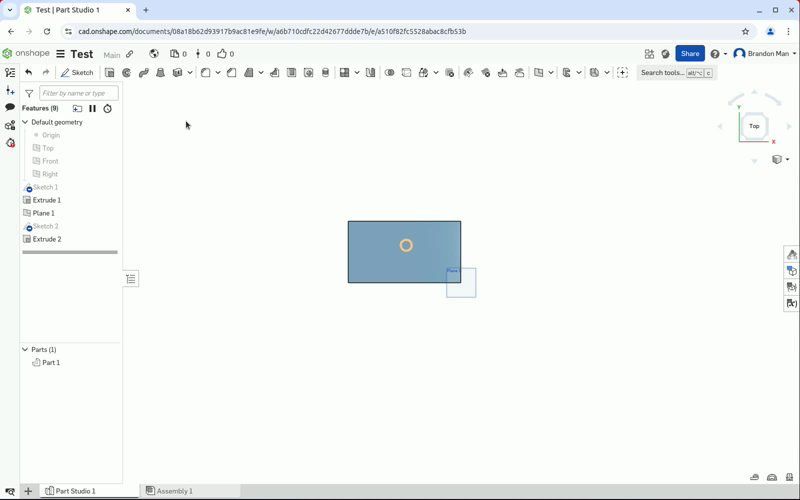
key(shift+h)
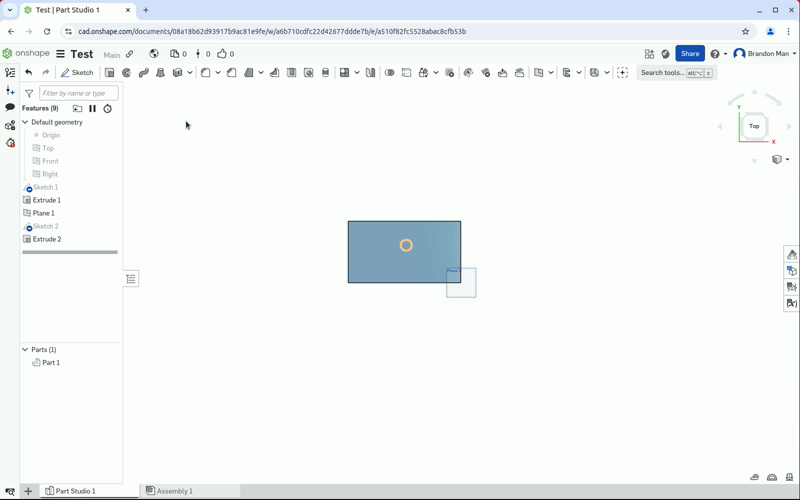
key(shift+h)
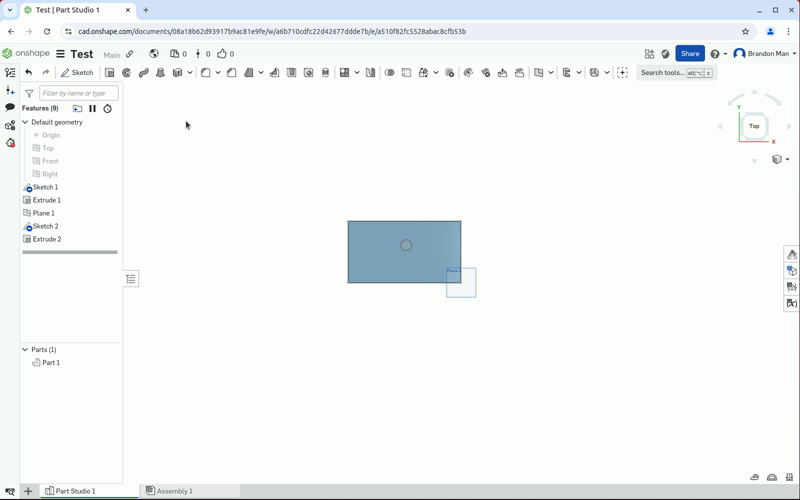
key(shift+7)
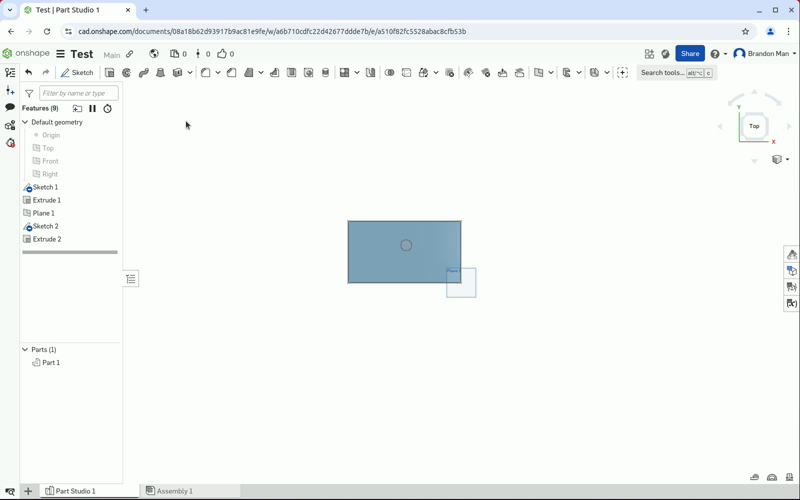
key(up, 3)
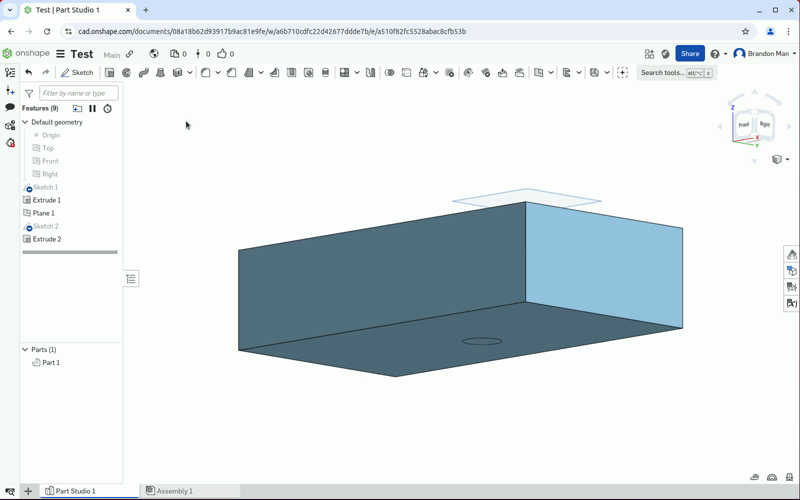
key(left, 3)
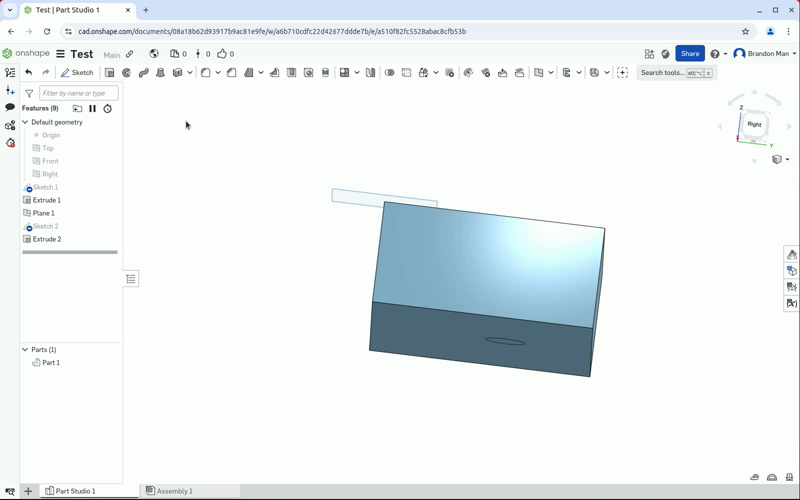
key(right, 3)
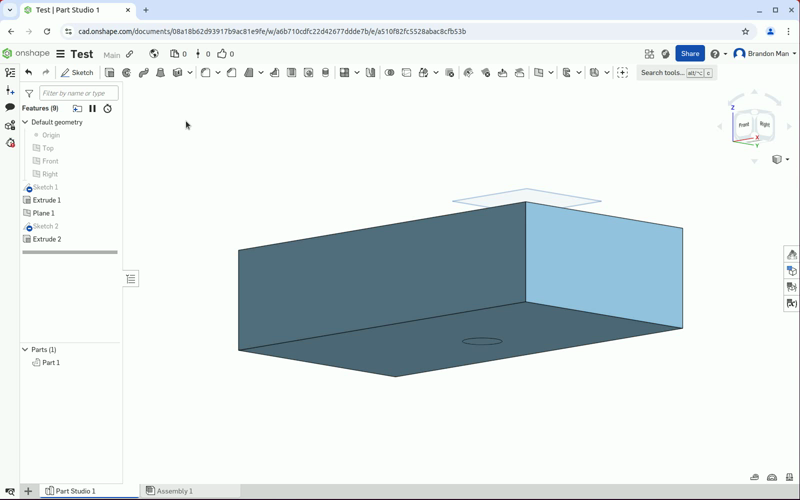
key(down, 3)
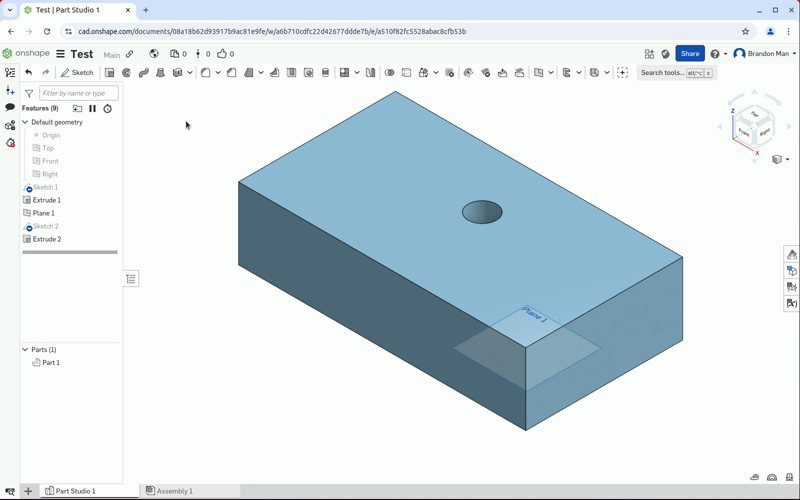
mouse_move(73, 189)
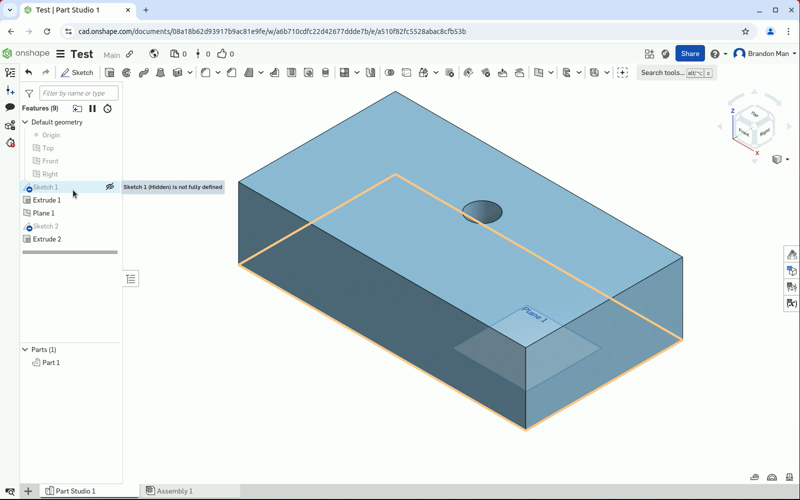
click(73, 189)